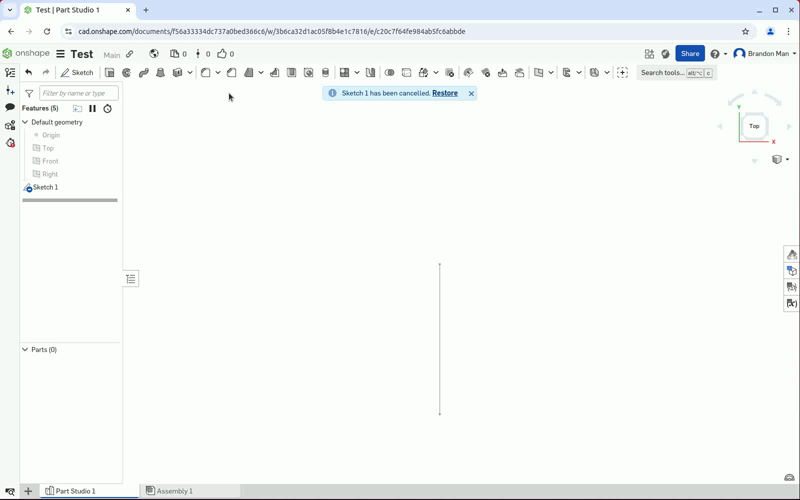
key(shift+h)
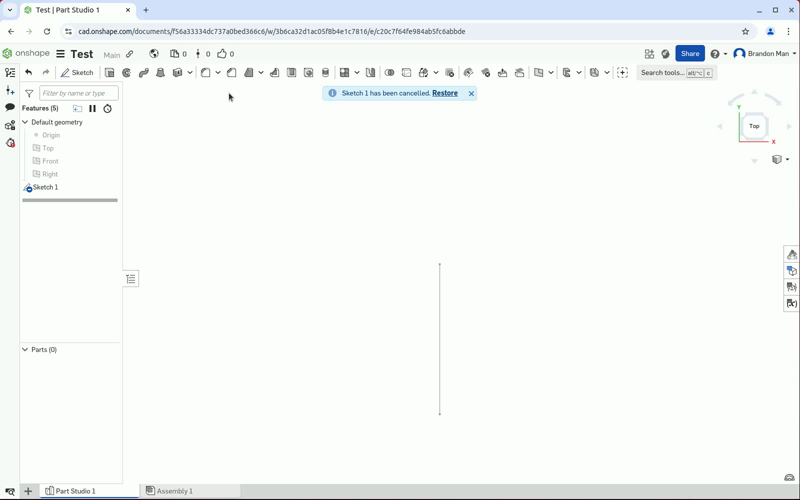
key(shift+s)
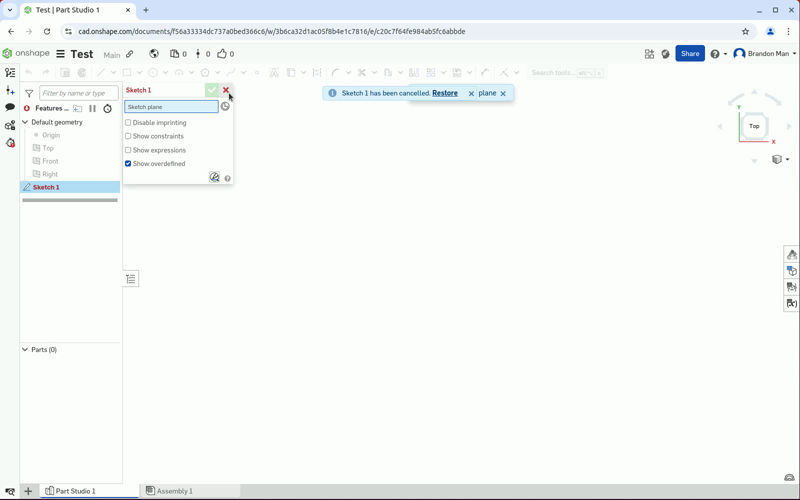
mouse_move(73, 150)
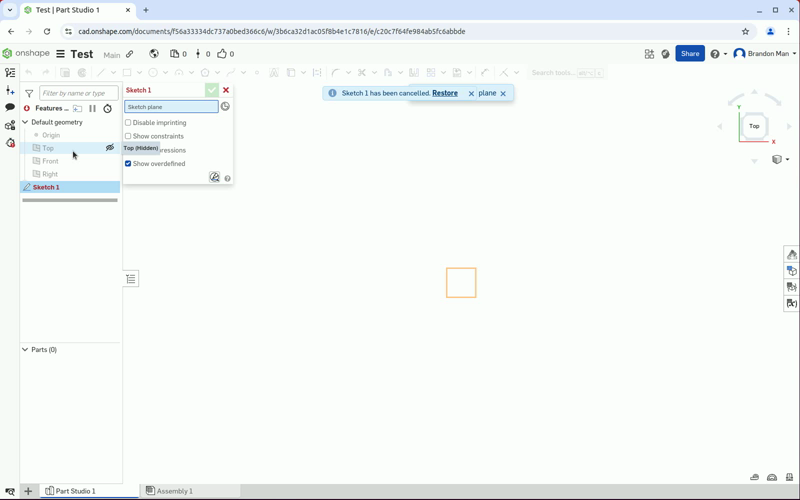
click(73, 150)
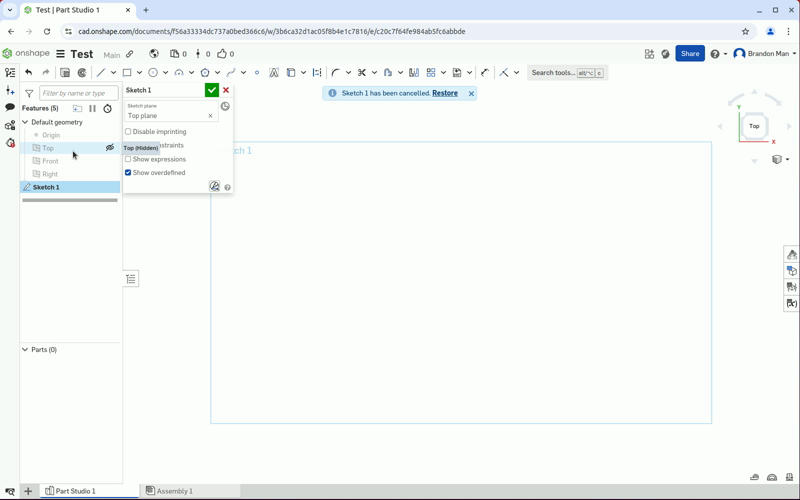
mouse_move(73, 352)
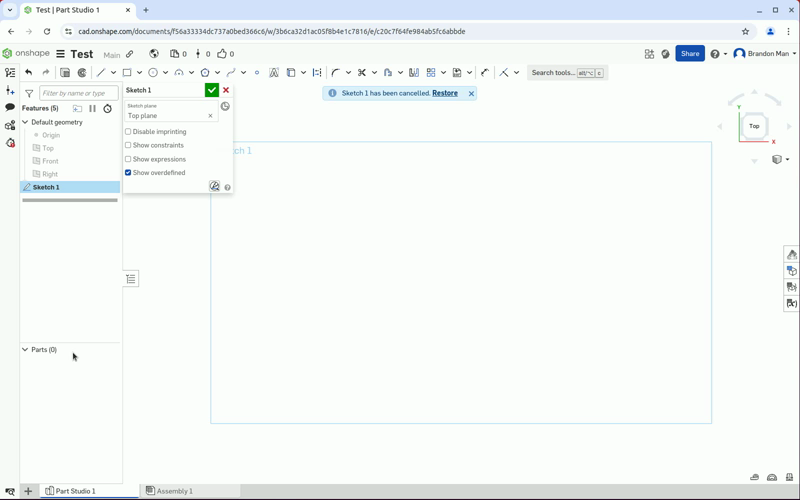
key(y)
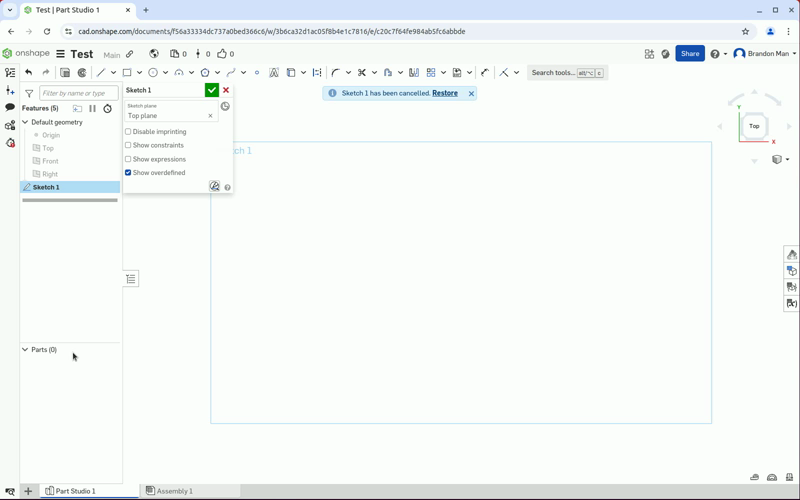
key(l)
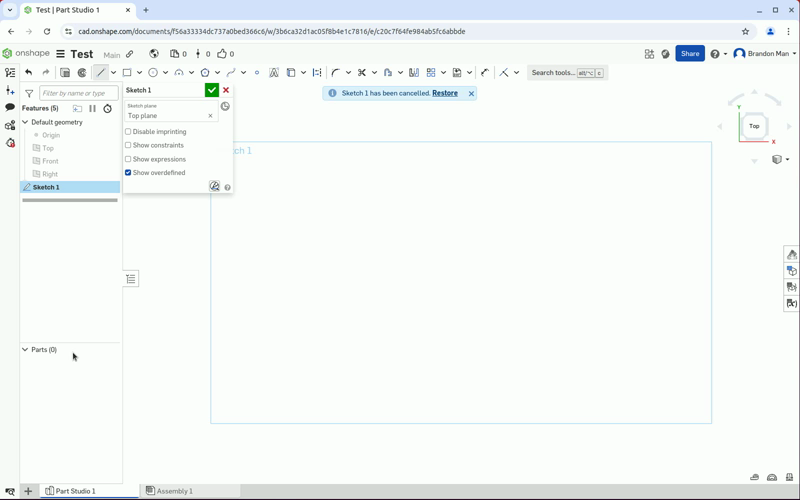
key_down(shift)
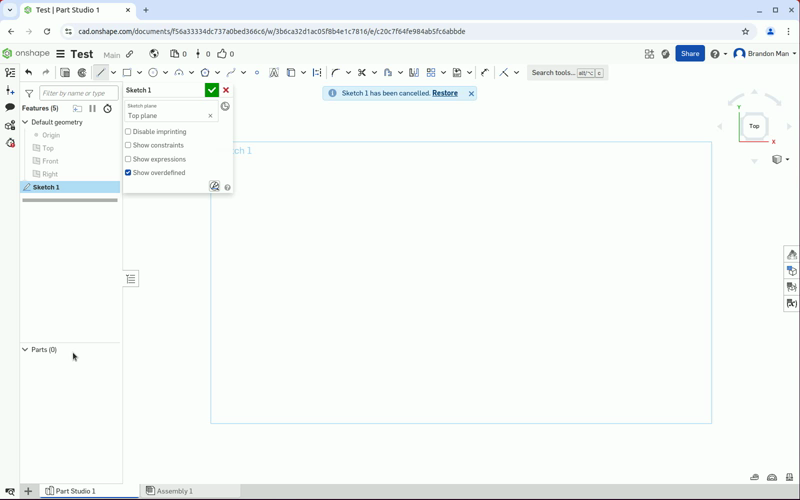
mouse_move(460, 276)
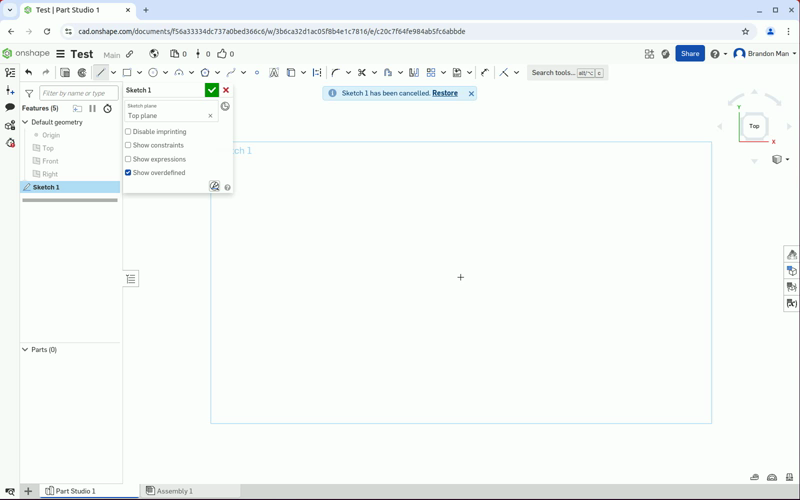
click(460, 276)
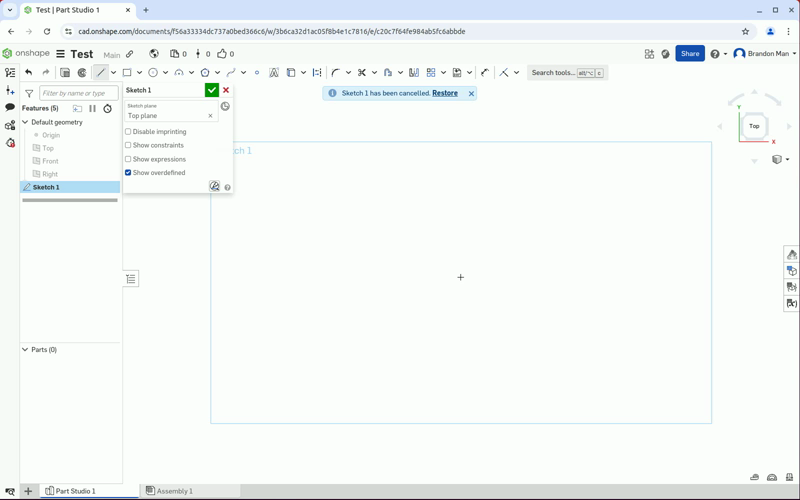
key_up(shift)
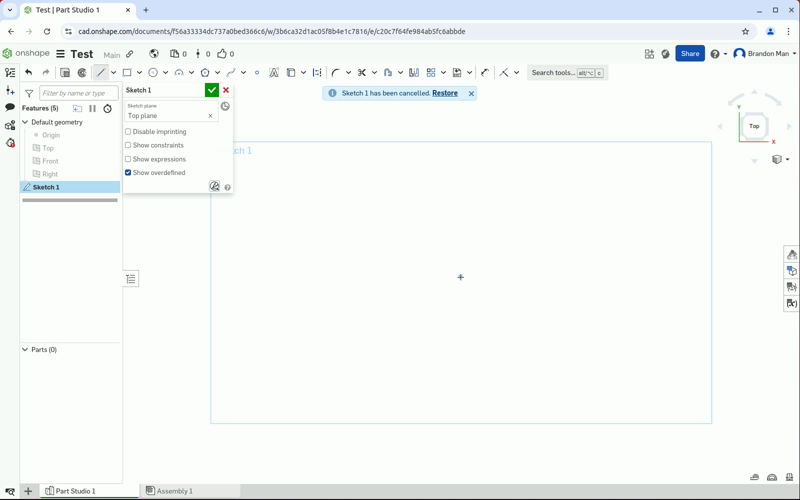
key_down(shift)
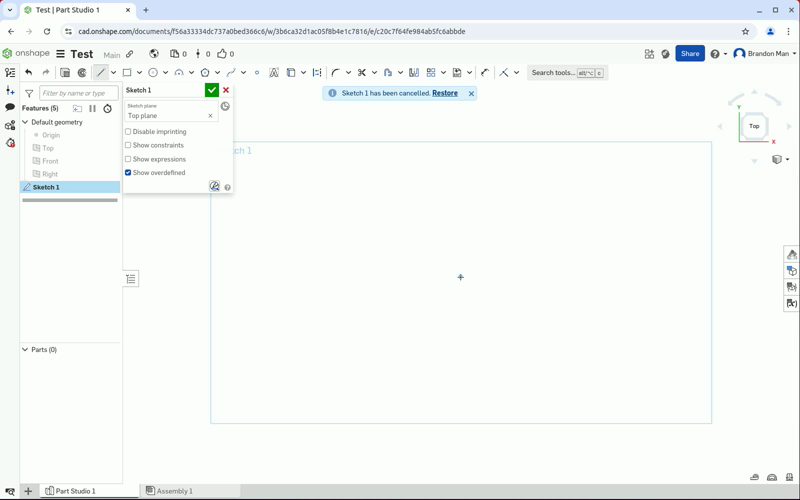
mouse_move(573, 276)
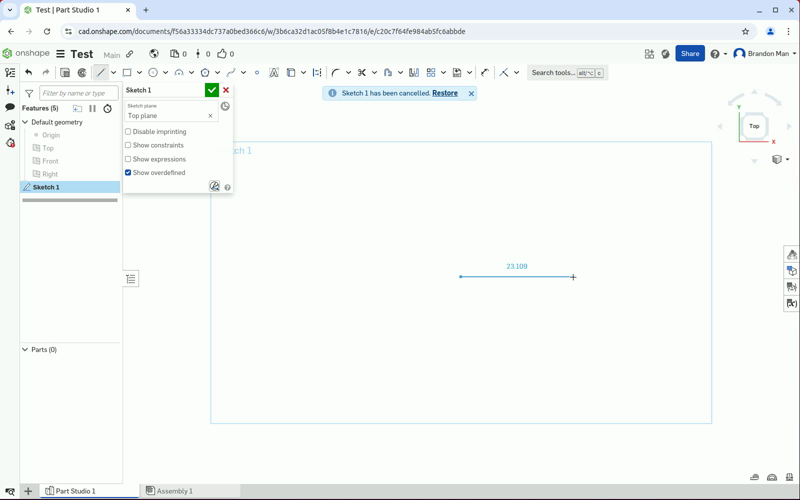
click(573, 276)
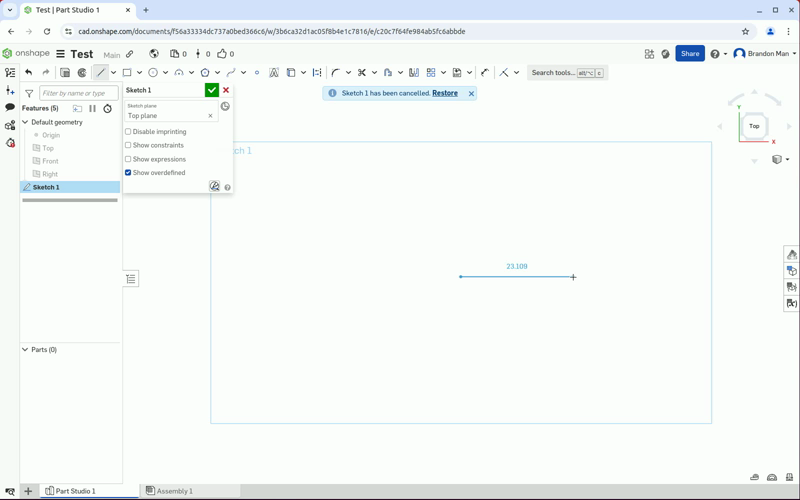
key_up(shift)
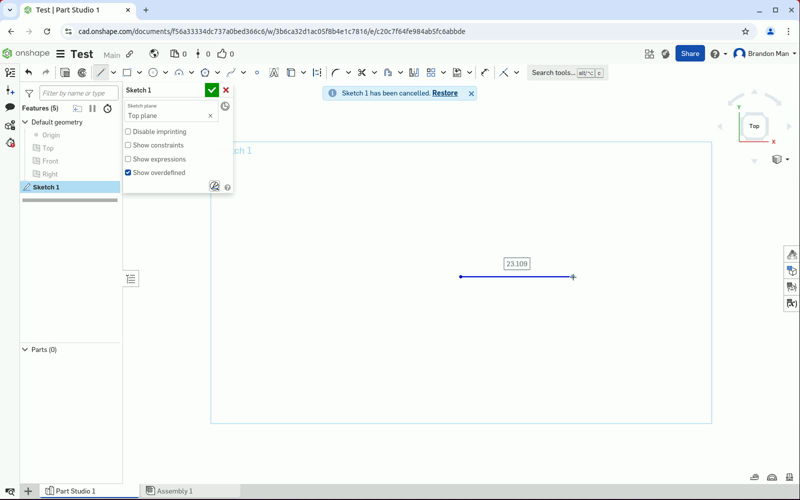
key_down(shift)
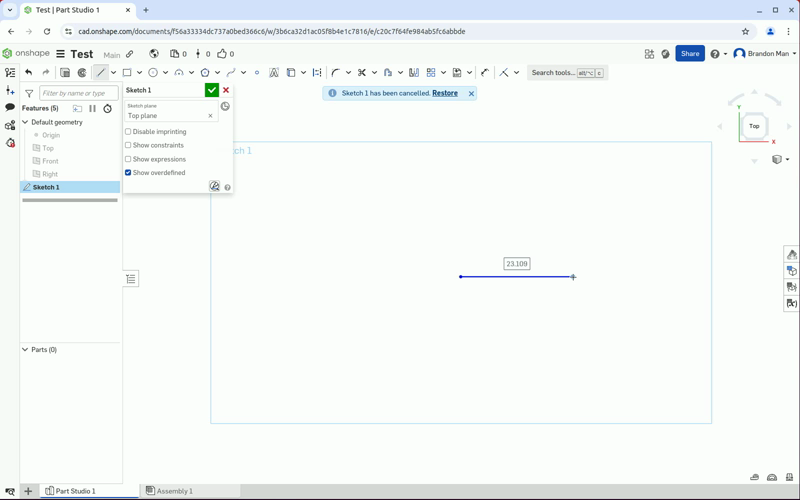
mouse_move(589, 276)
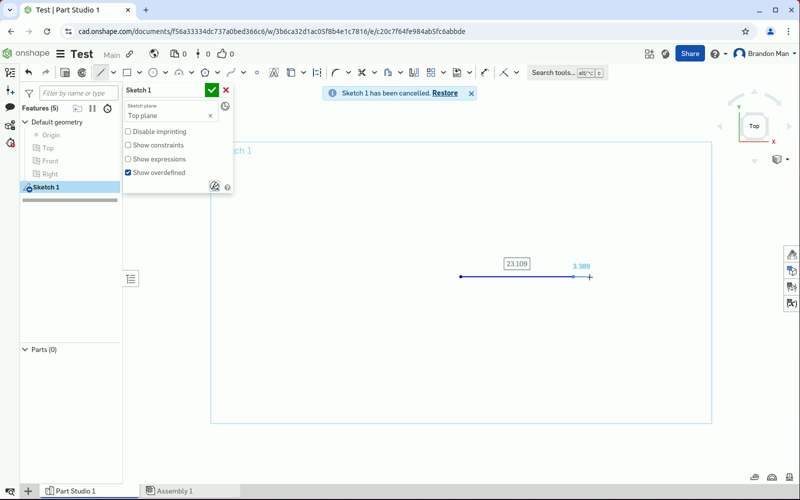
mouse_move(573, 233)
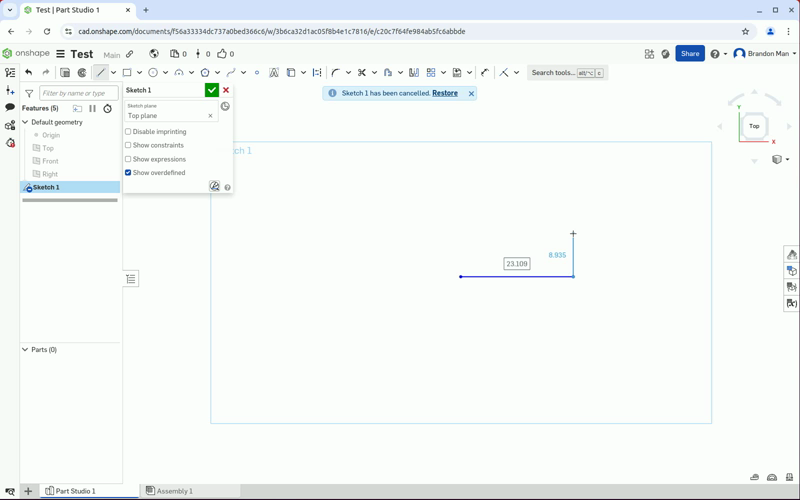
click(573, 233)
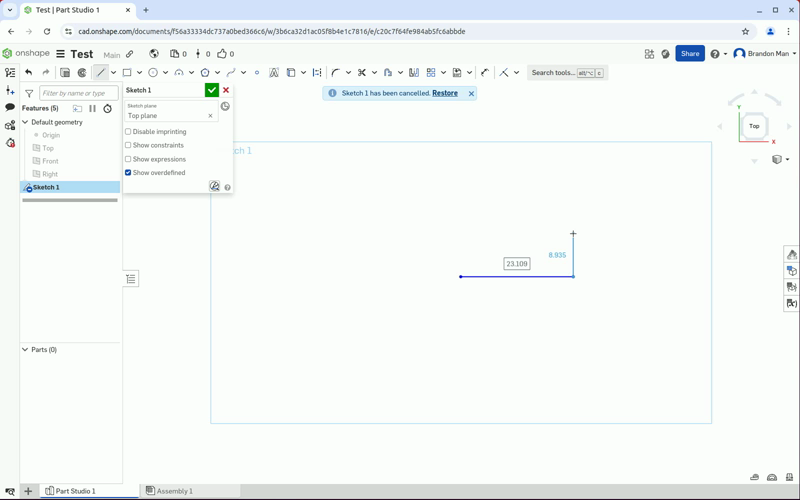
key_up(shift)
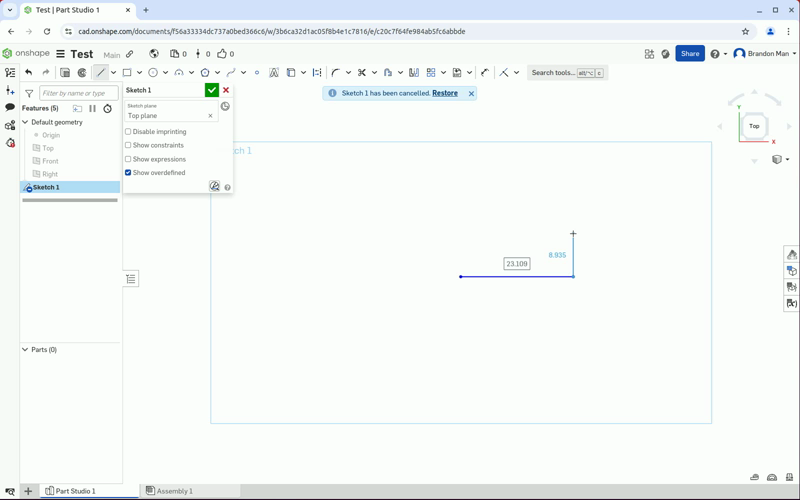
key(esc)
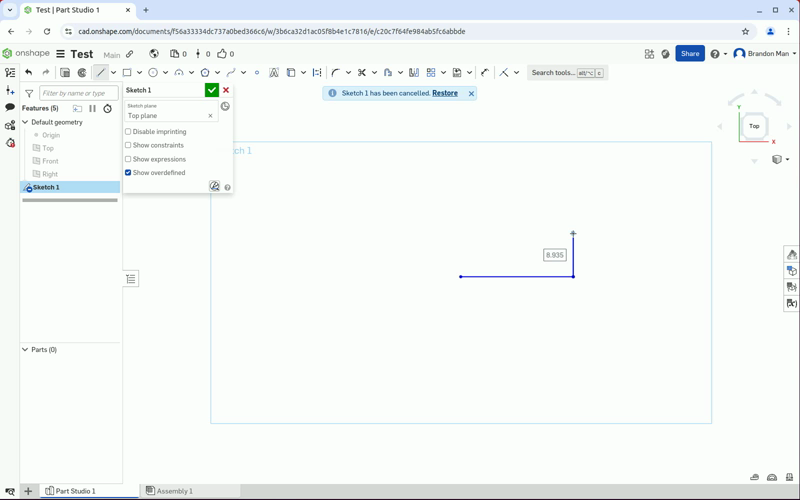
key(a)
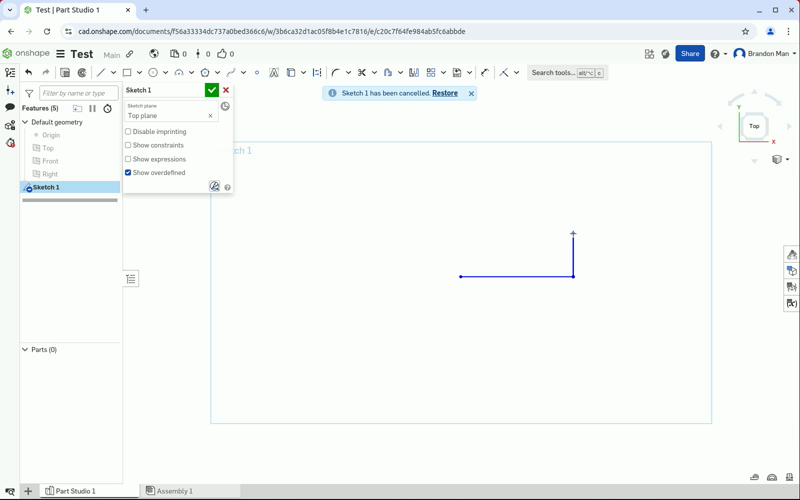
mouse_move(573, 233)
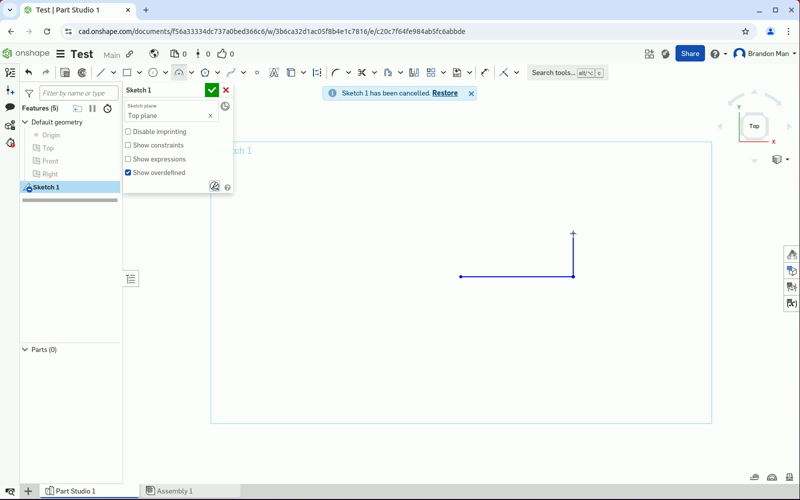
click(573, 233)
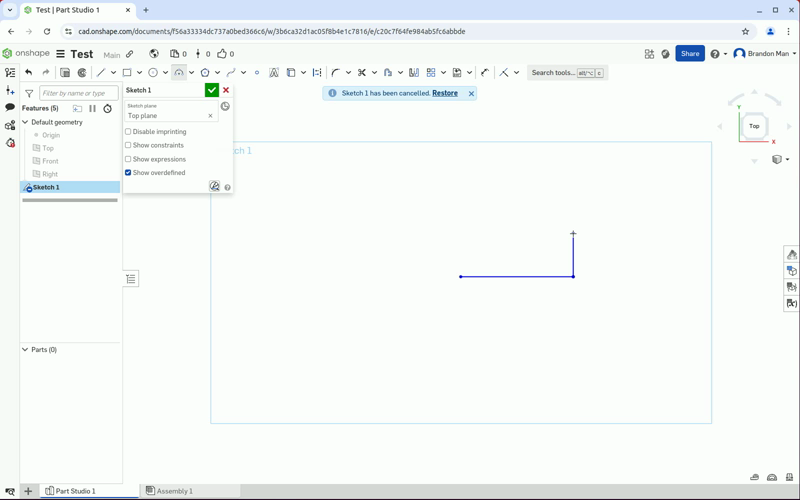
key_down(shift)
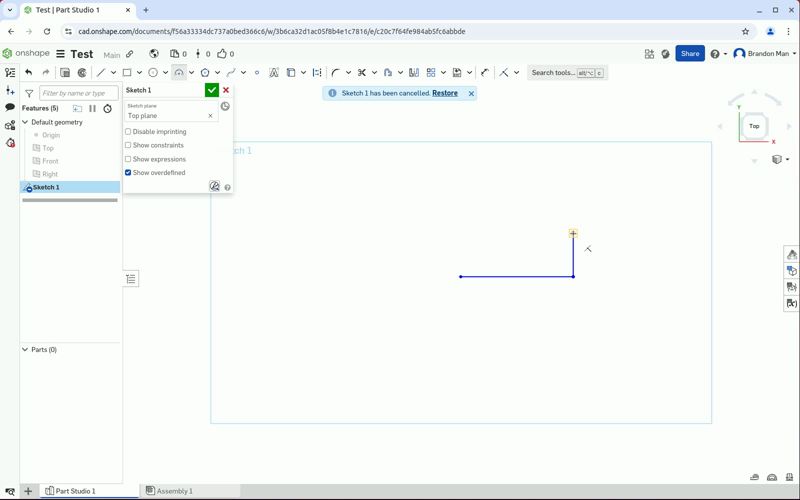
mouse_move(533, 191)
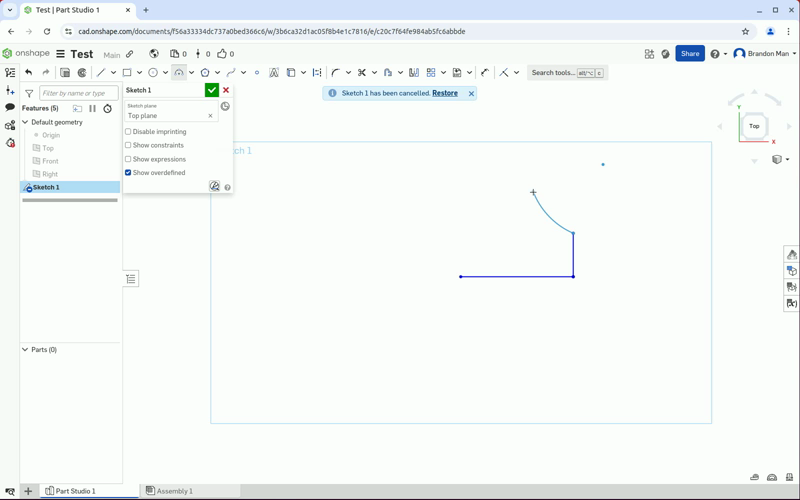
click(533, 191)
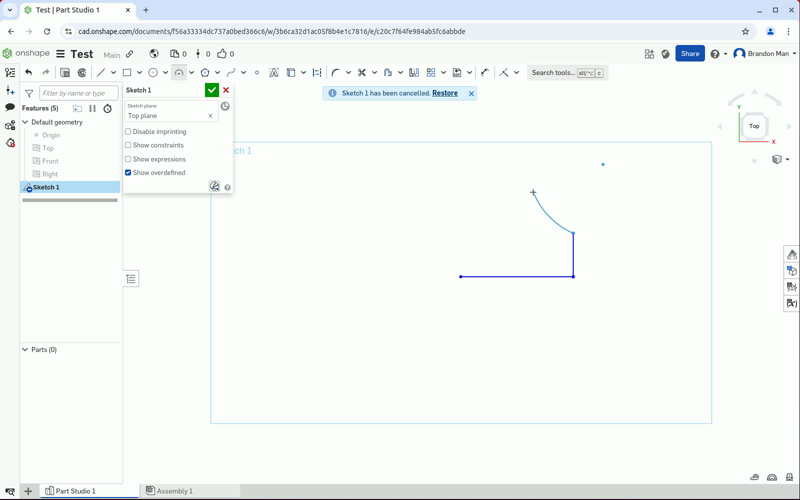
mouse_move(561, 204)
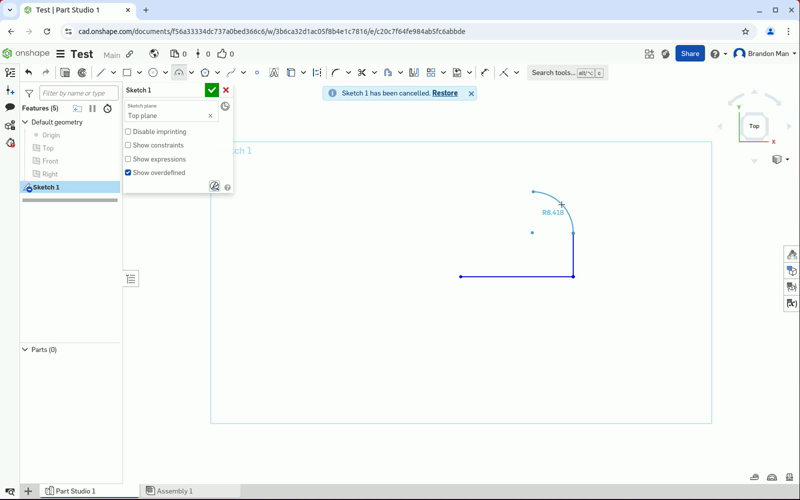
click(561, 204)
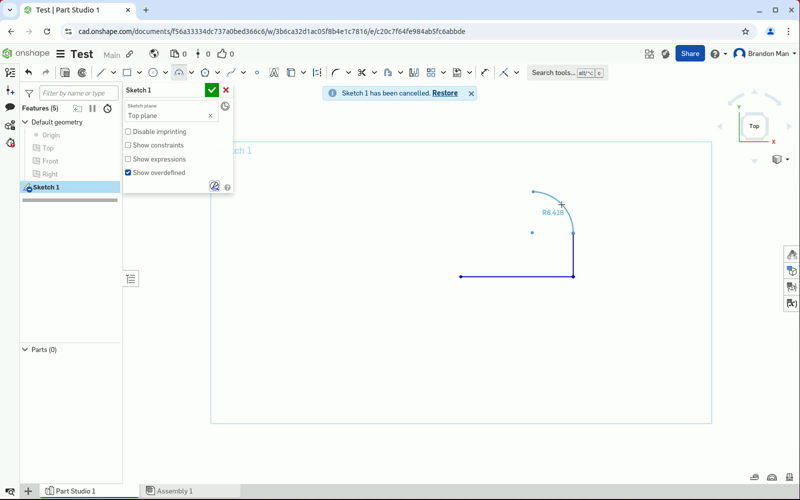
key_up(shift)
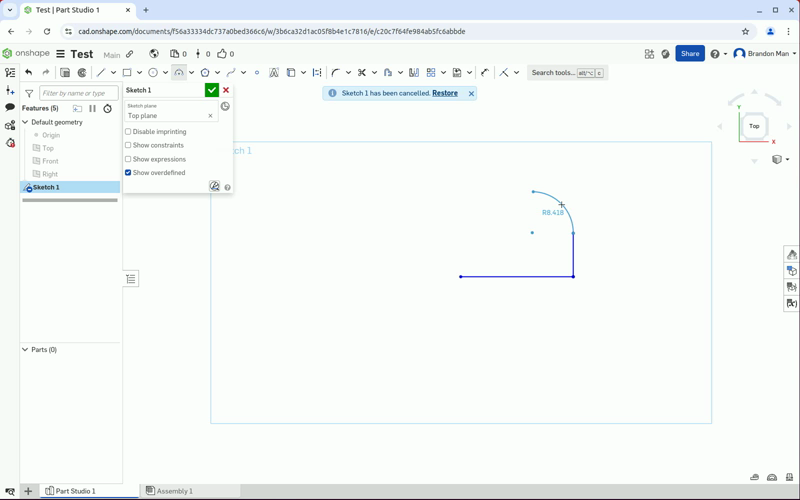
key(esc)
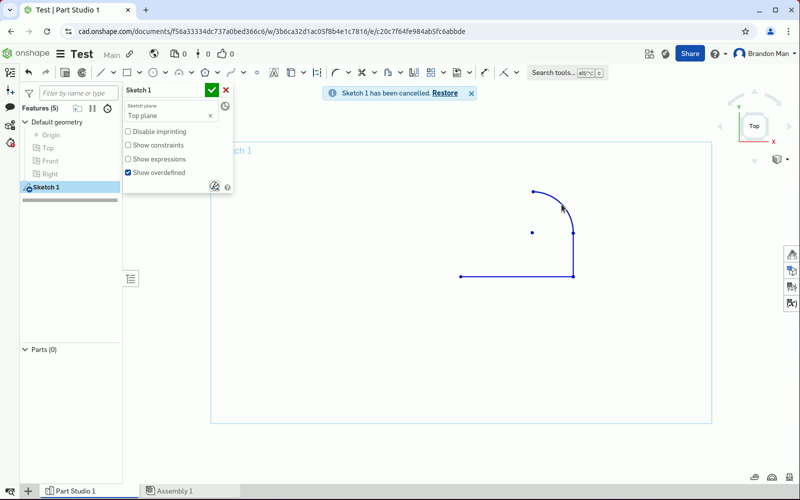
key(l)
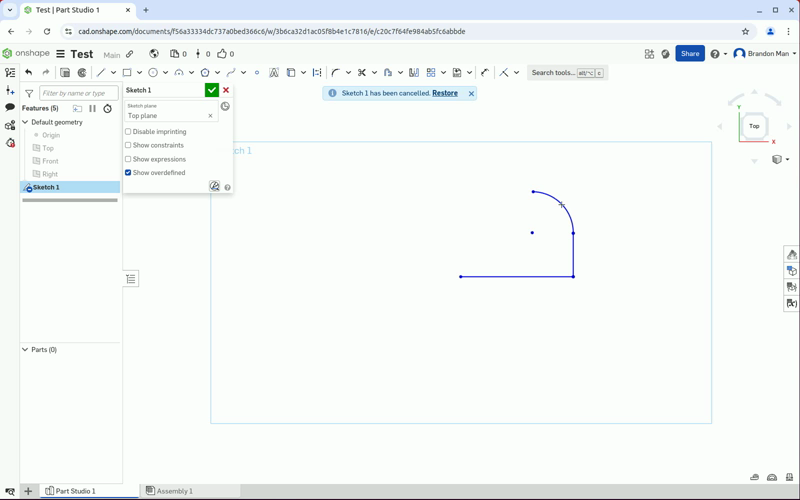
mouse_move(533, 191)
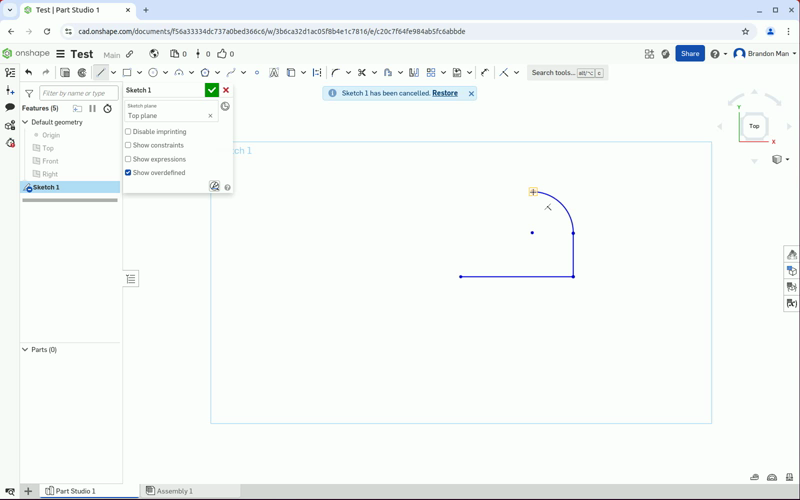
click(533, 191)
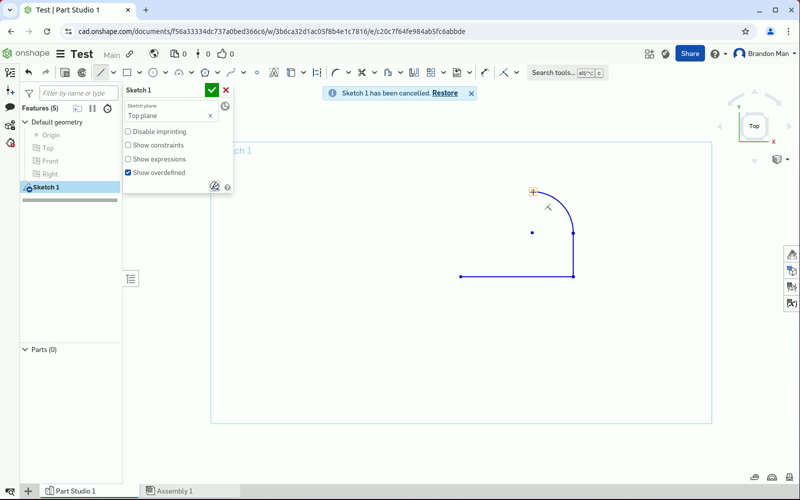
key_down(shift)
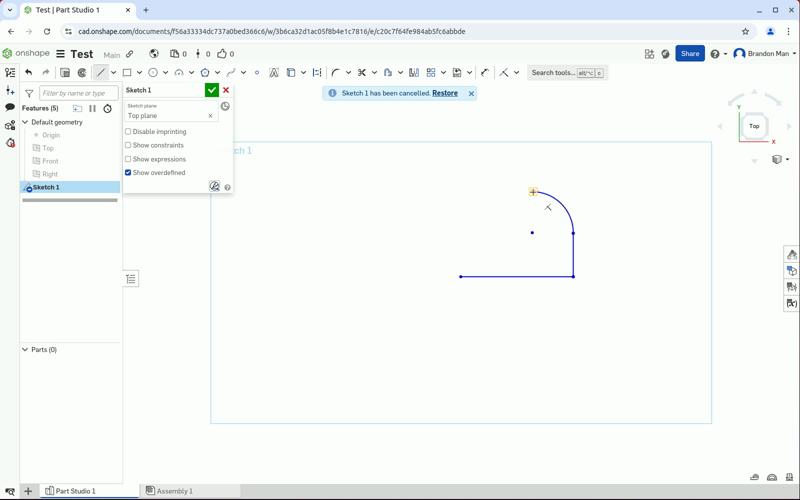
mouse_move(563, 191)
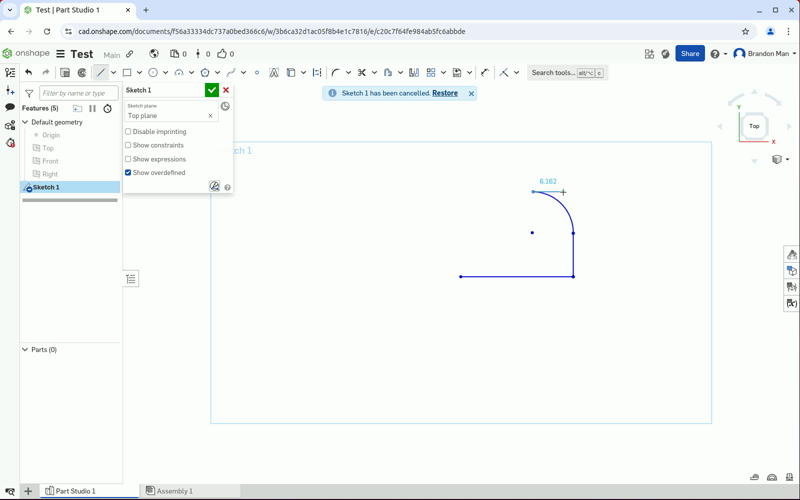
mouse_move(501, 191)
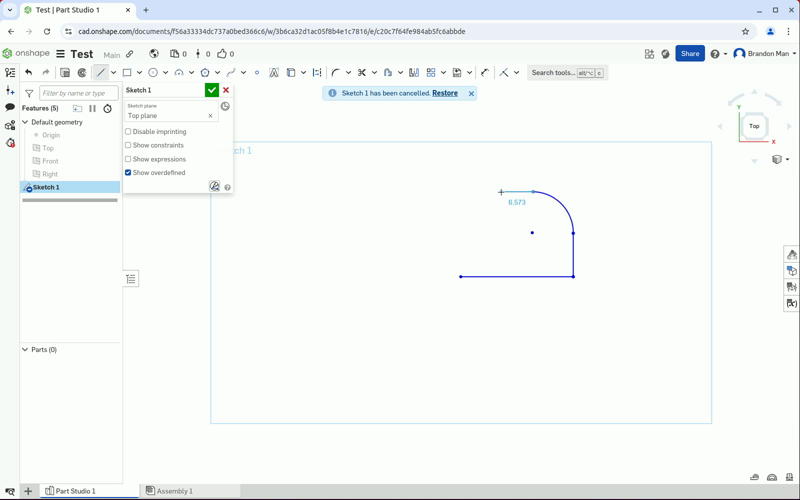
click(501, 191)
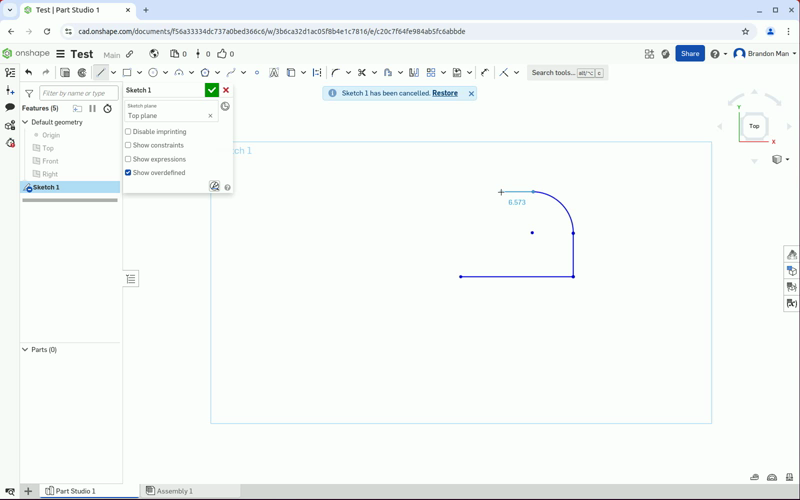
key_up(shift)
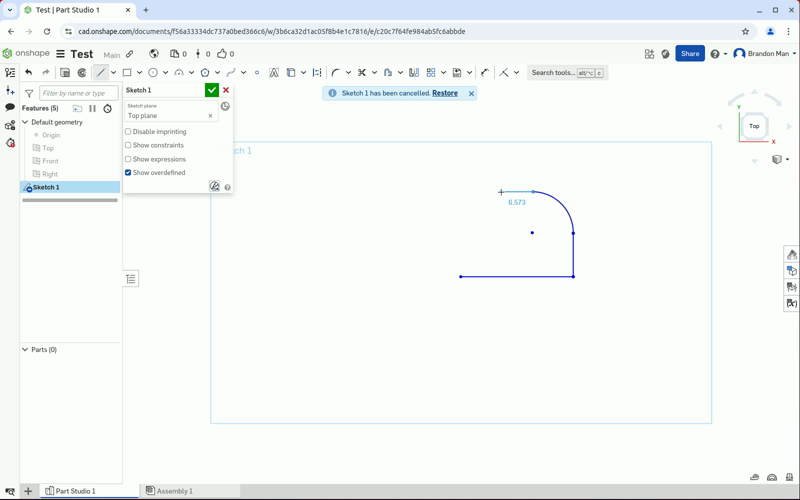
key(esc)
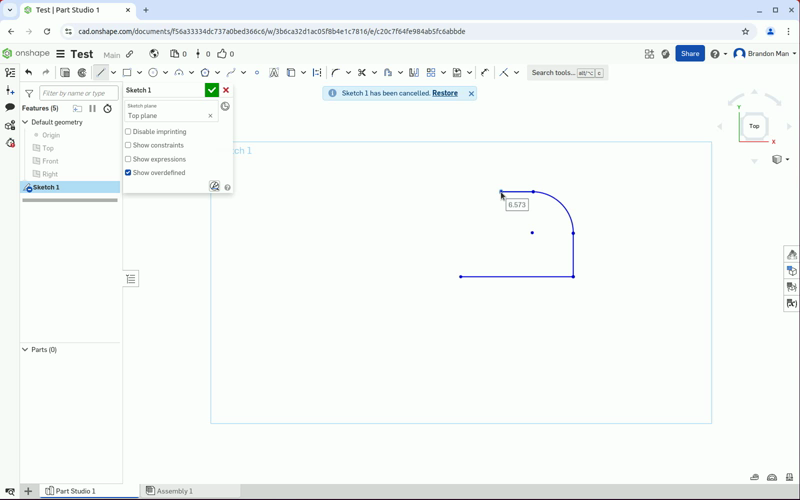
key(a)
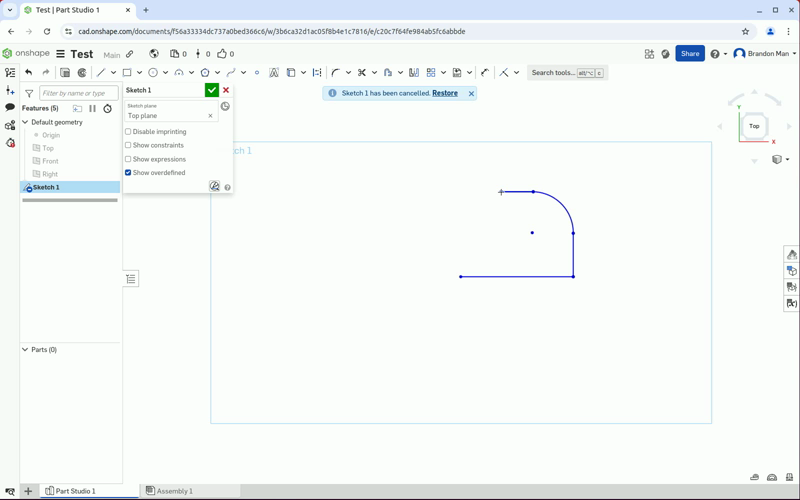
mouse_move(501, 191)
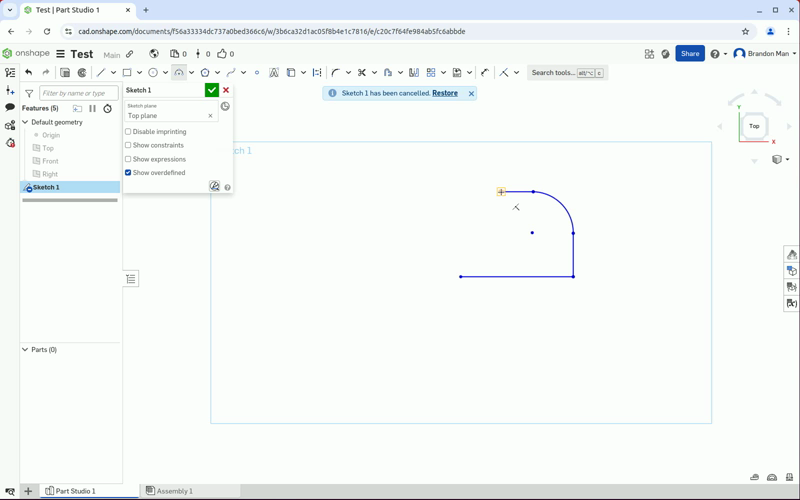
click(501, 191)
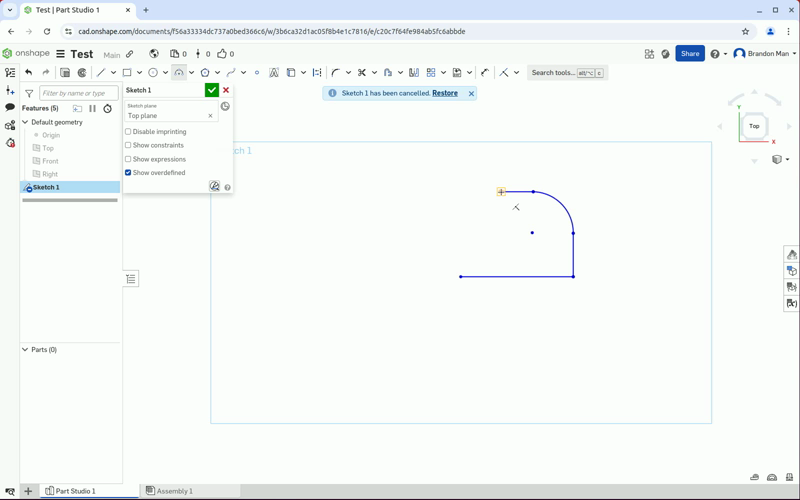
key_down(shift)
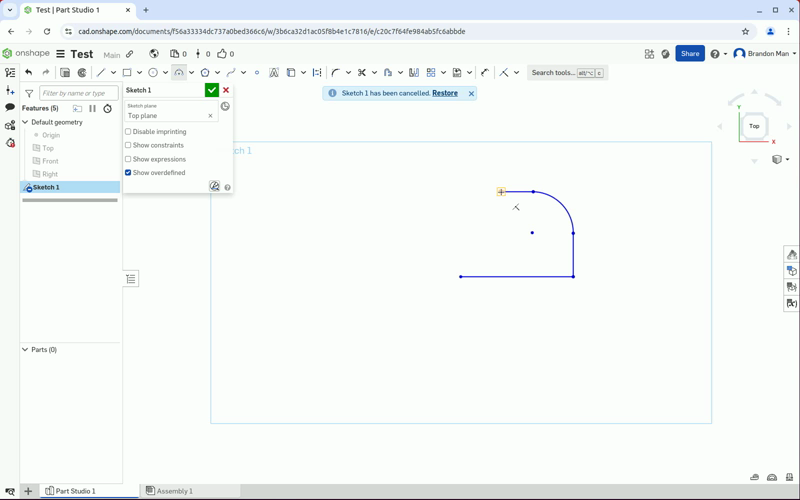
mouse_move(460, 233)
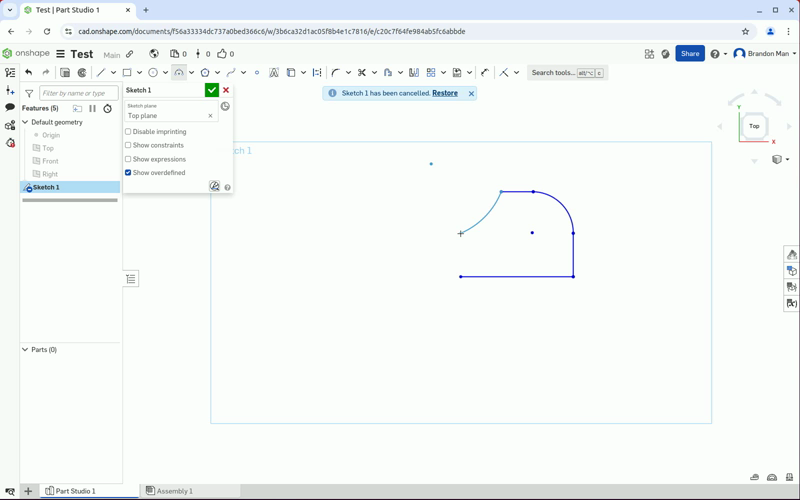
click(460, 233)
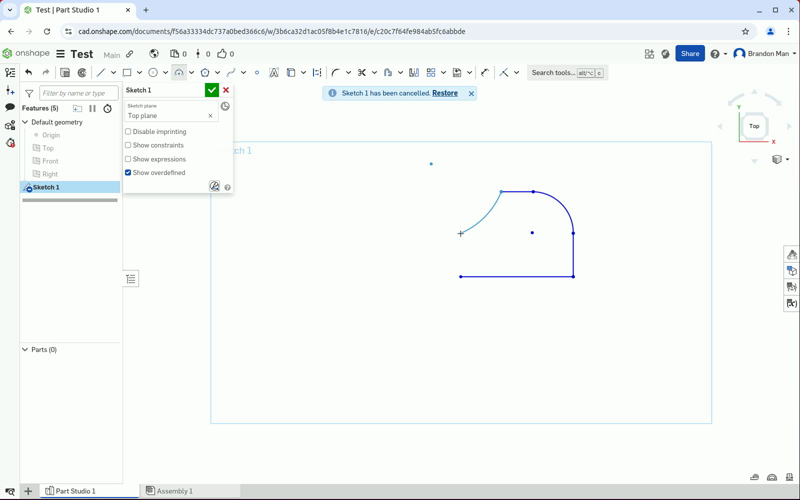
mouse_move(472, 204)
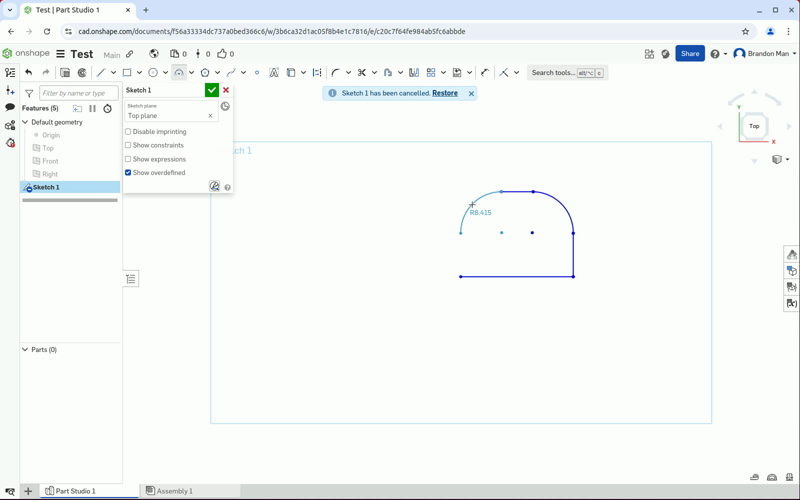
click(472, 204)
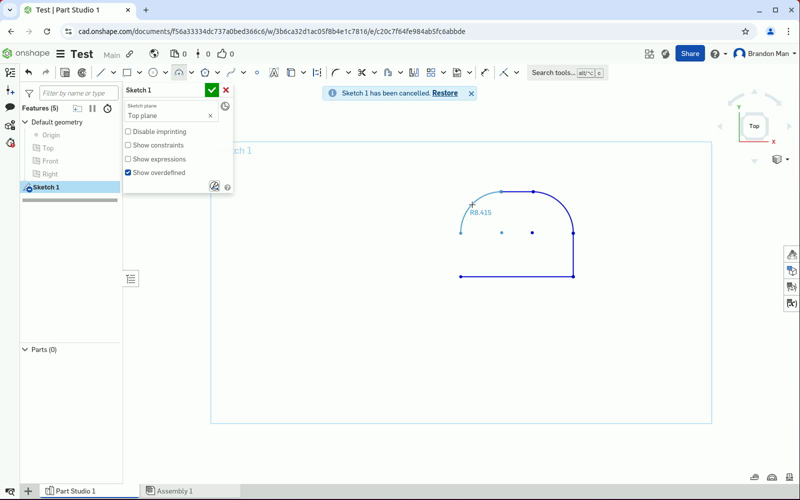
key_up(shift)
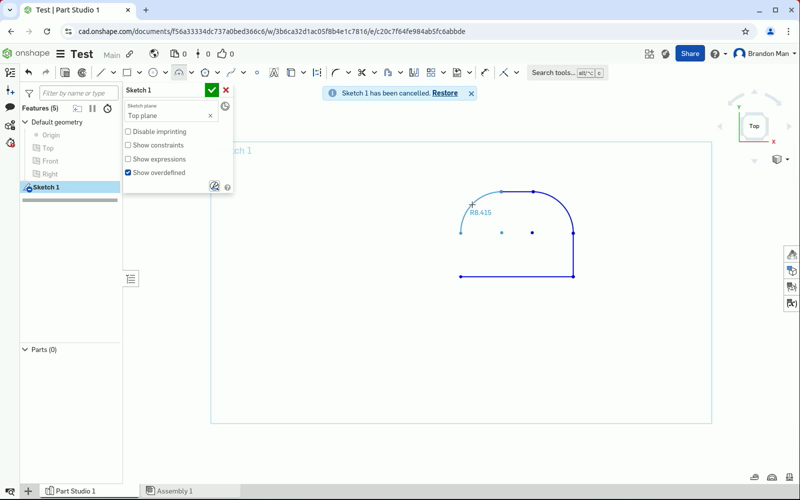
key(esc)
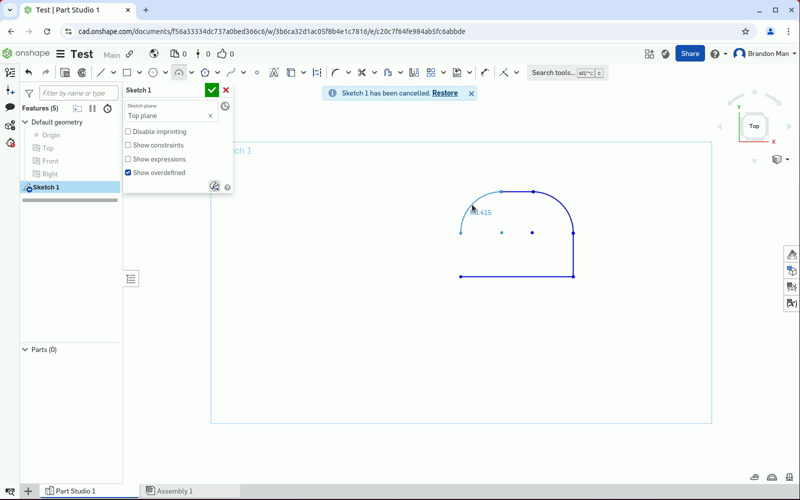
key(l)
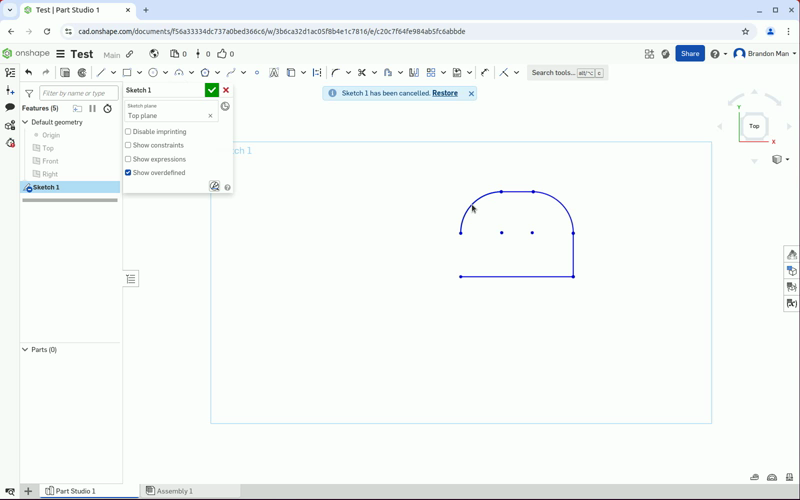
mouse_move(460, 233)
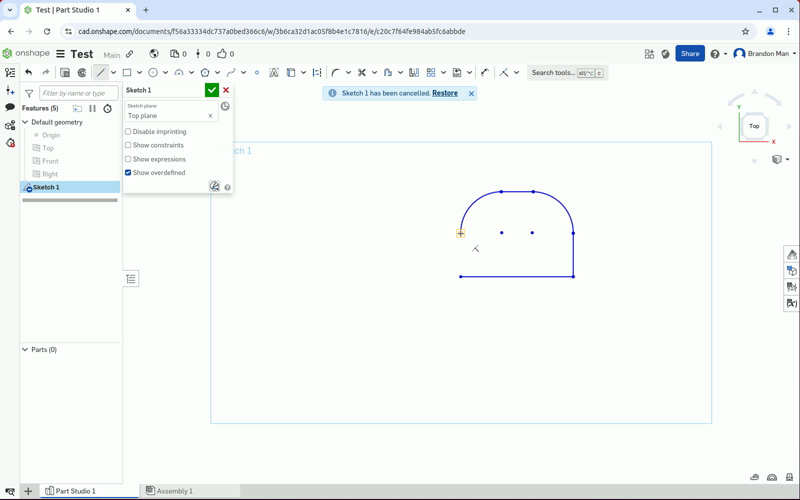
click(460, 233)
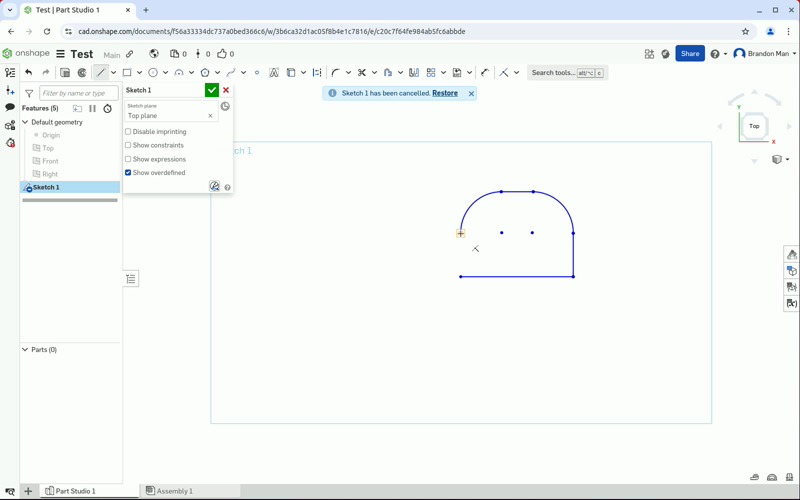
mouse_move(490, 233)
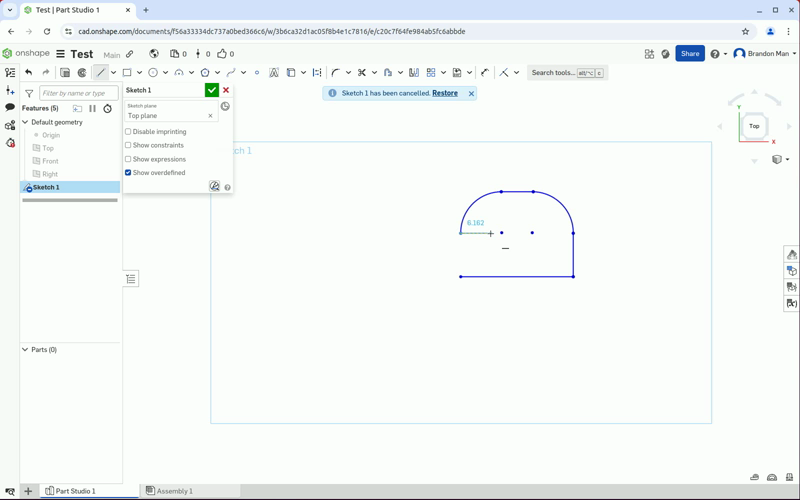
key_down(shift)
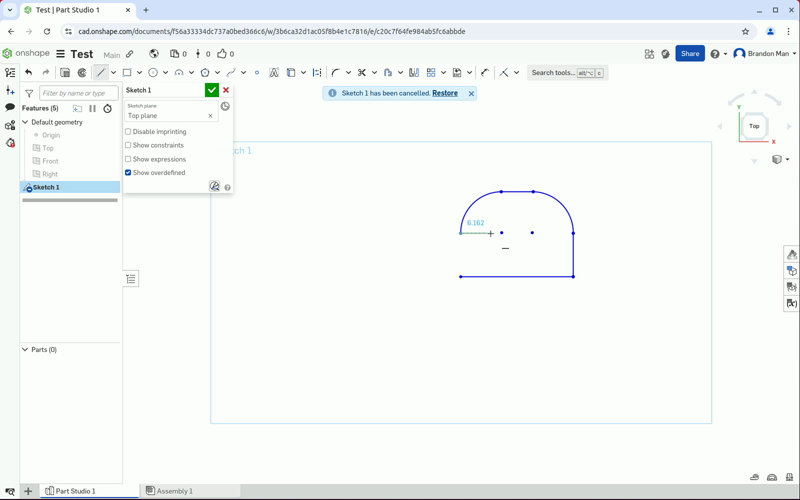
mouse_move(460, 276)
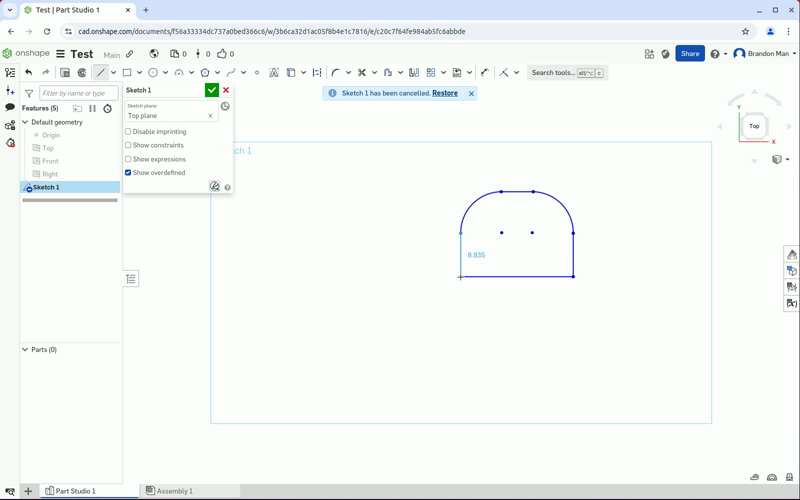
key_up(shift)
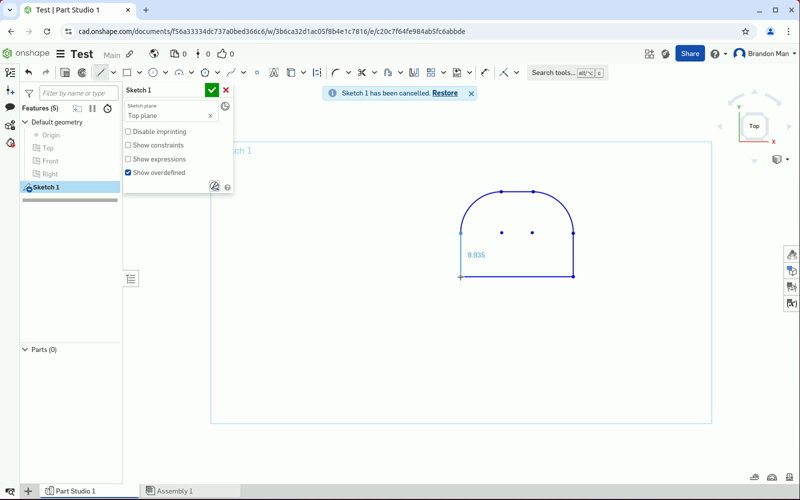
click(460, 276)
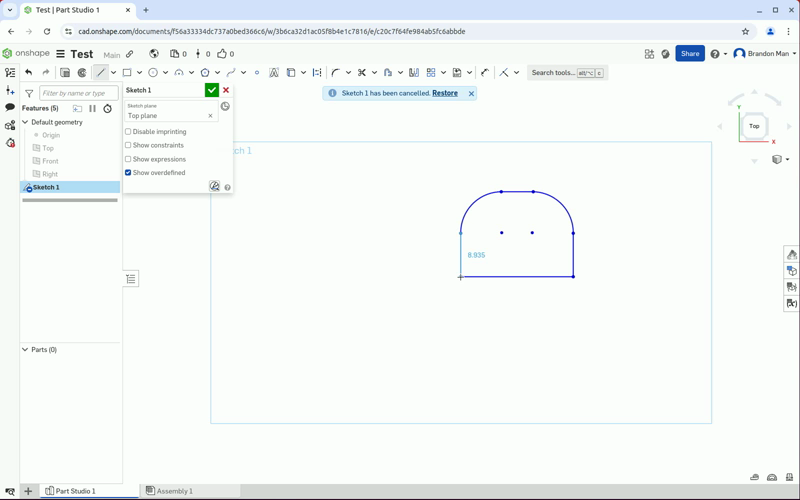
key(esc)
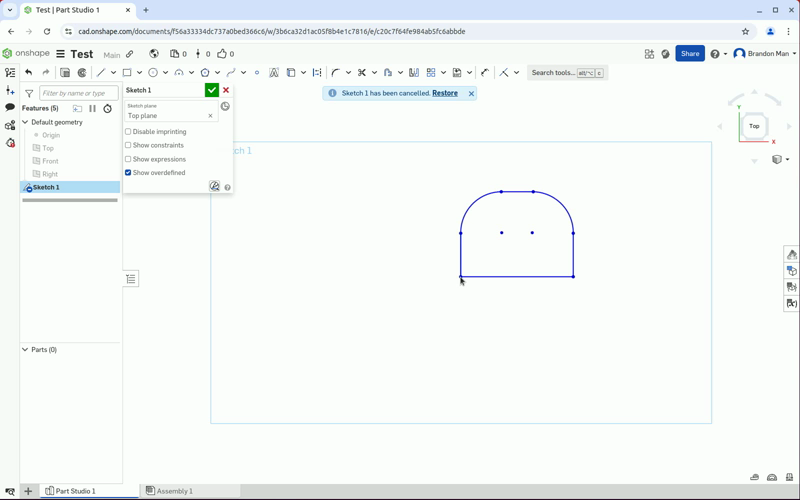
mouse_move(562, 222)
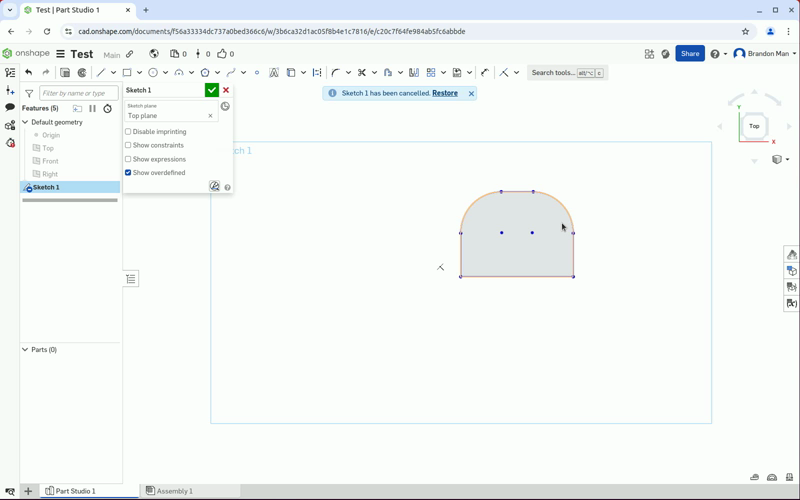
click(562, 222)
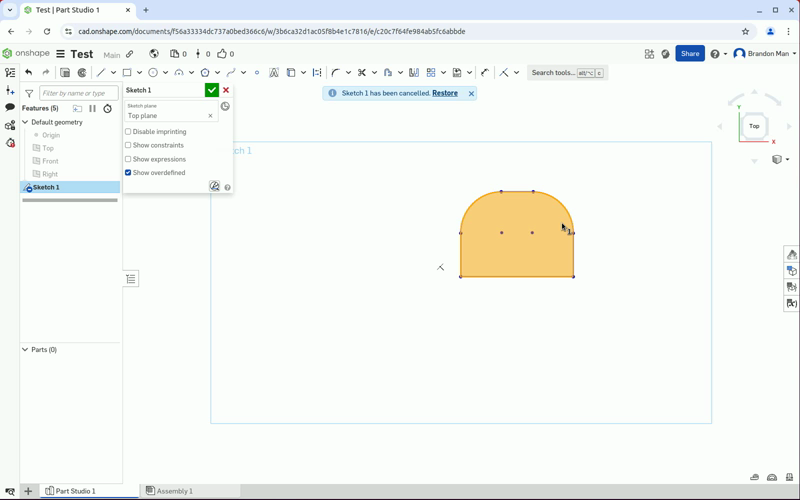
mouse_move(73, 352)
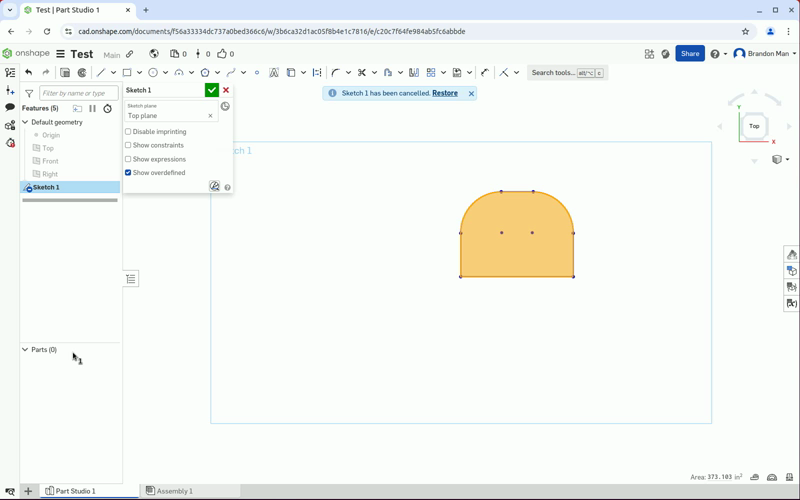
key(shift+y)
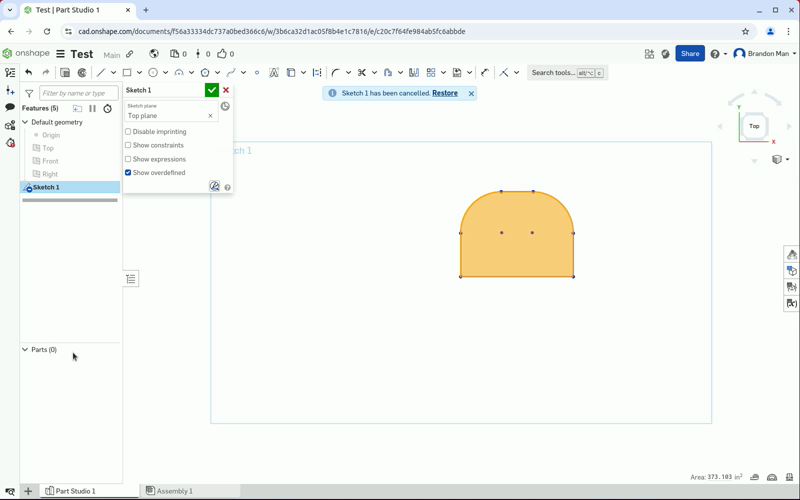
key(shift+e)
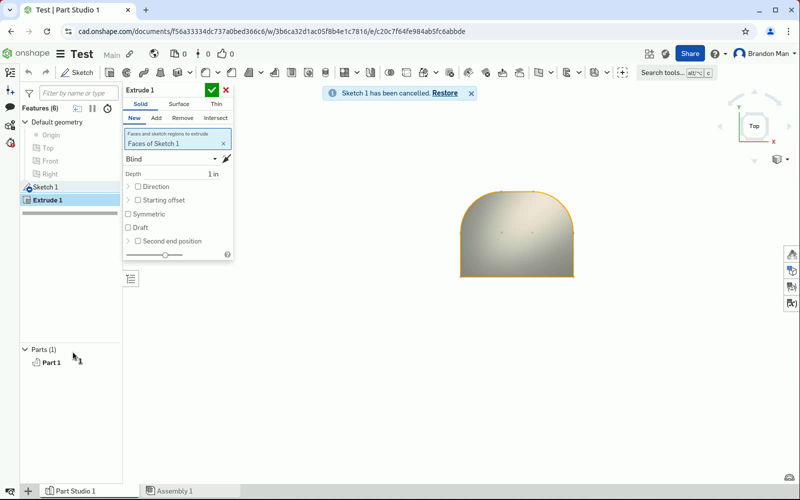
mouse_move(143, 106)
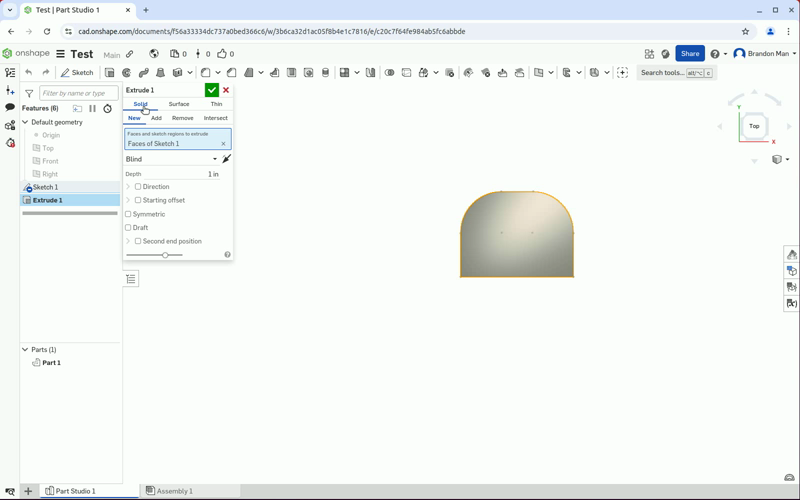
click(143, 106)
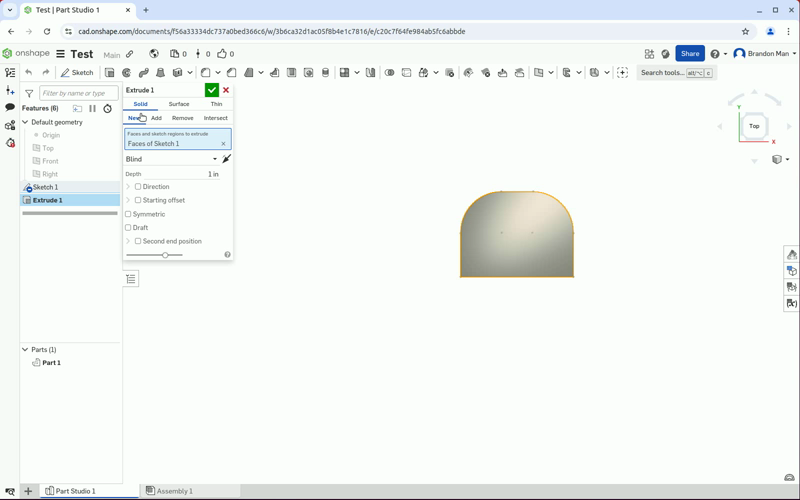
mouse_move(137, 120)
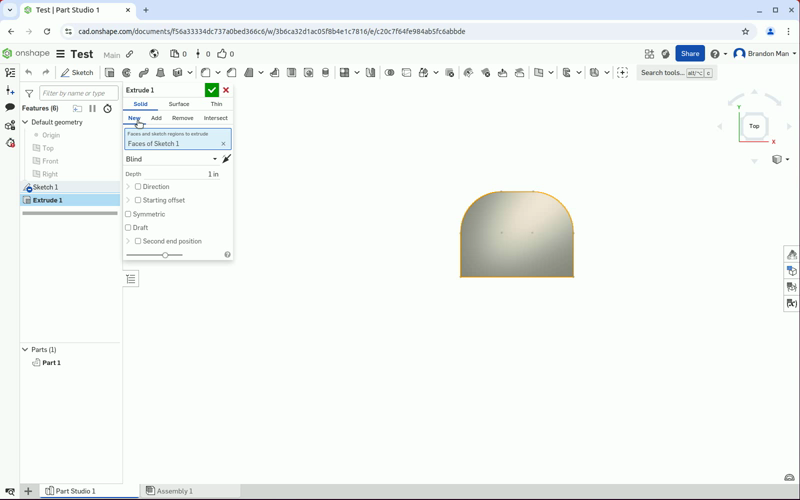
click(137, 120)
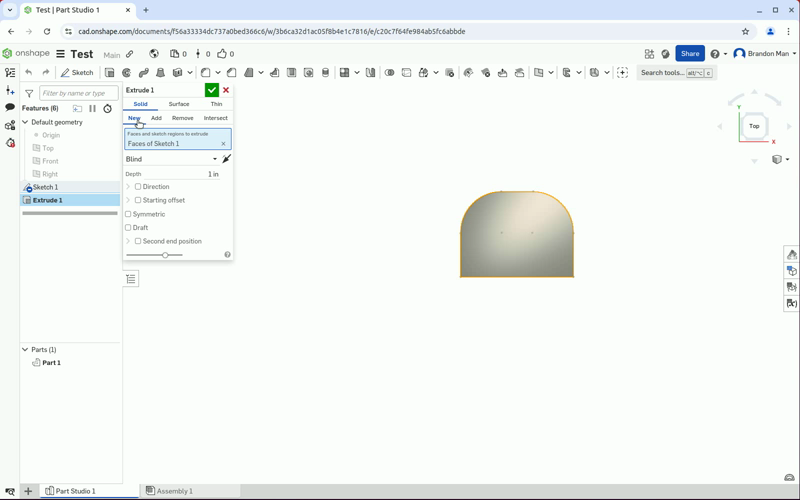
key(tab, 4)
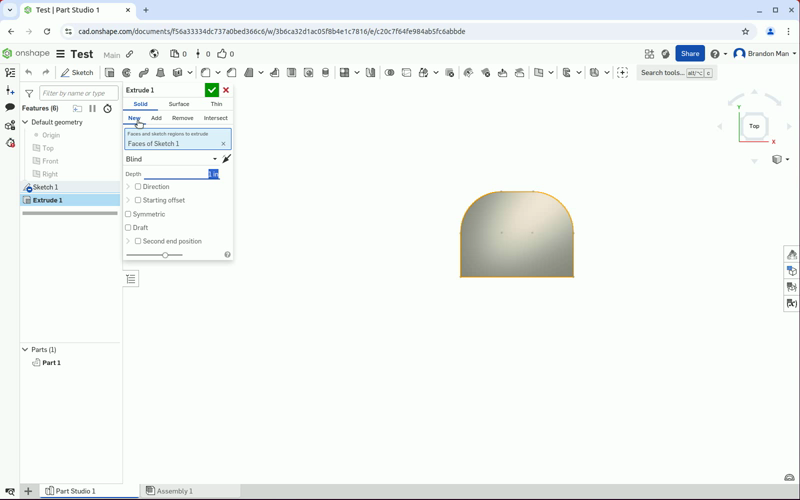
text(0.963)
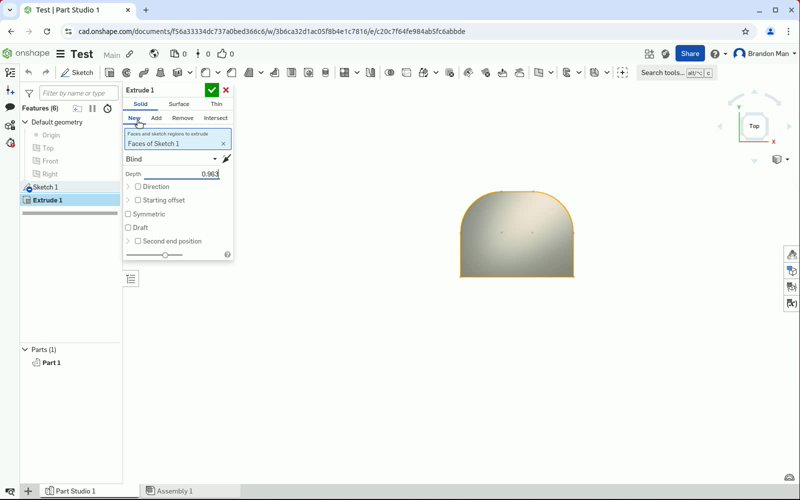
key(enter)
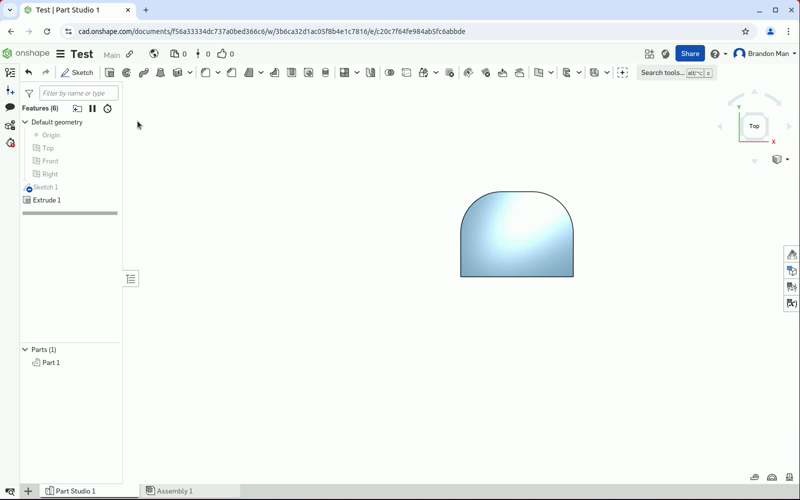
key(shift+h)
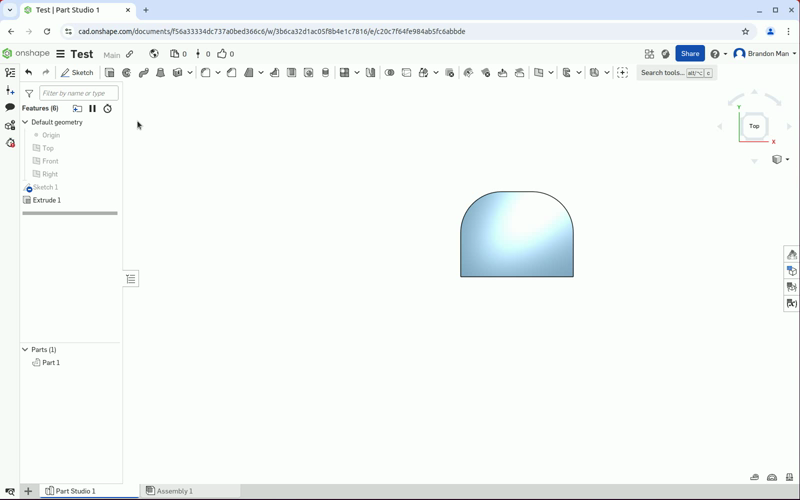
key(shift+h)
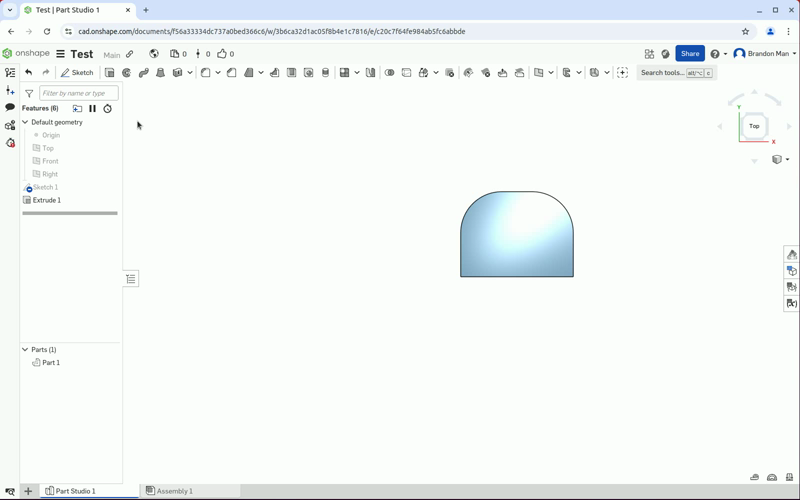
mouse_move(73, 189)
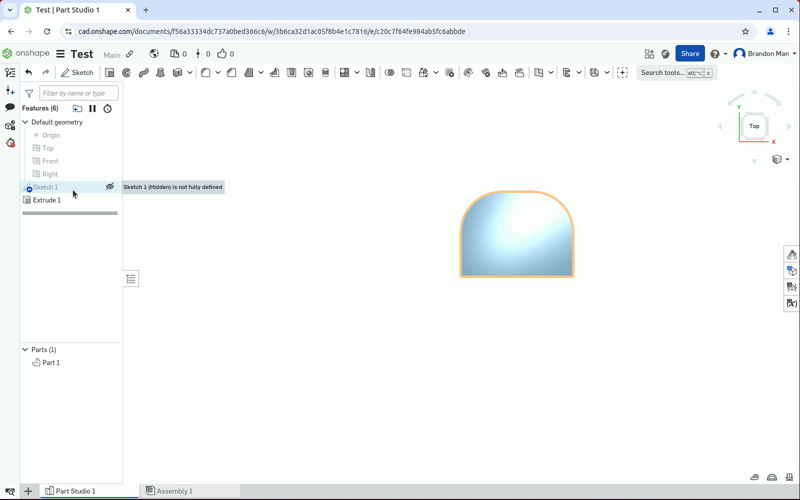
click(73, 189)
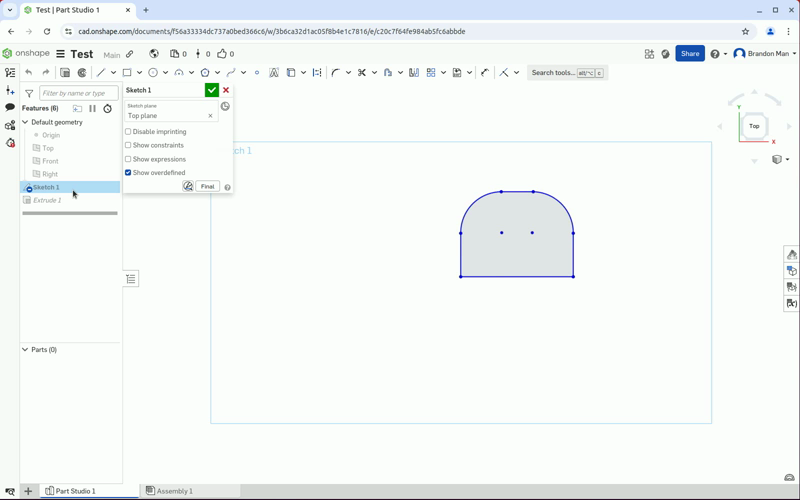
mouse_move(229, 92)
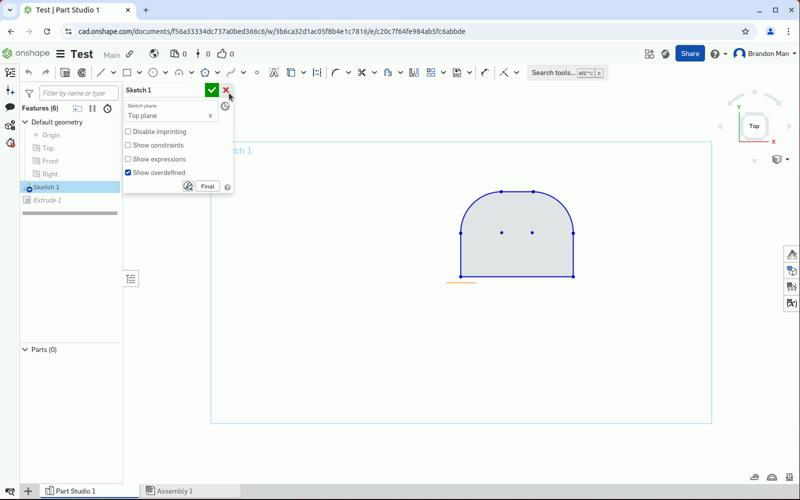
click(229, 92)
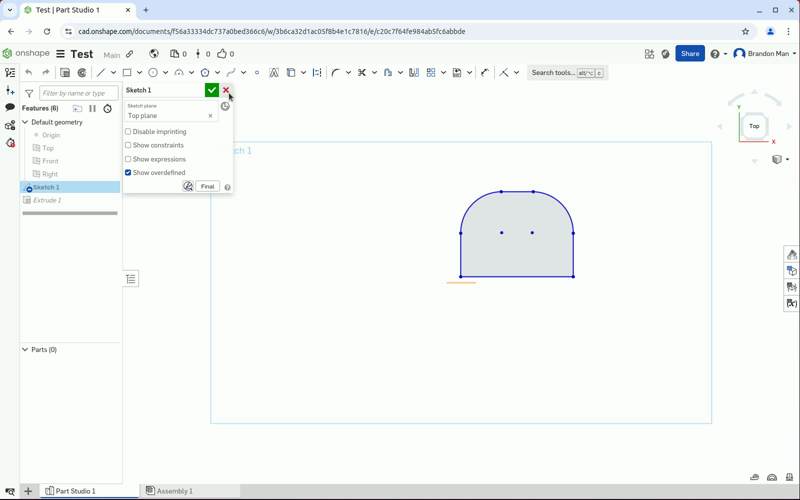
key(shift+s)
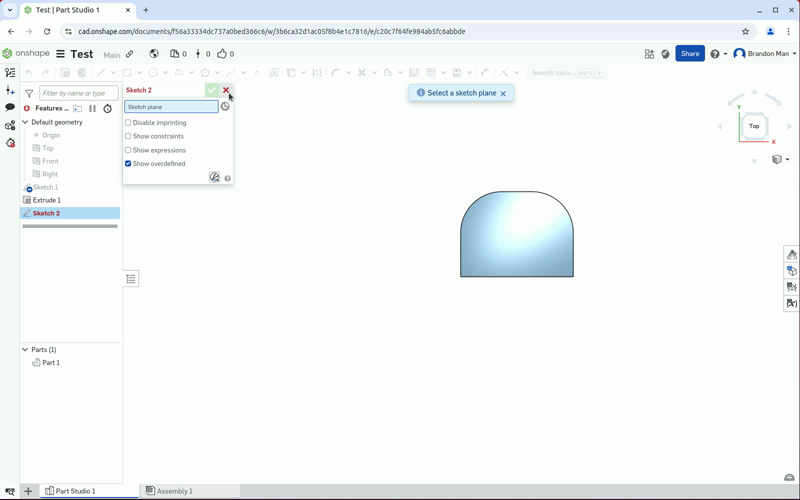
mouse_move(73, 150)
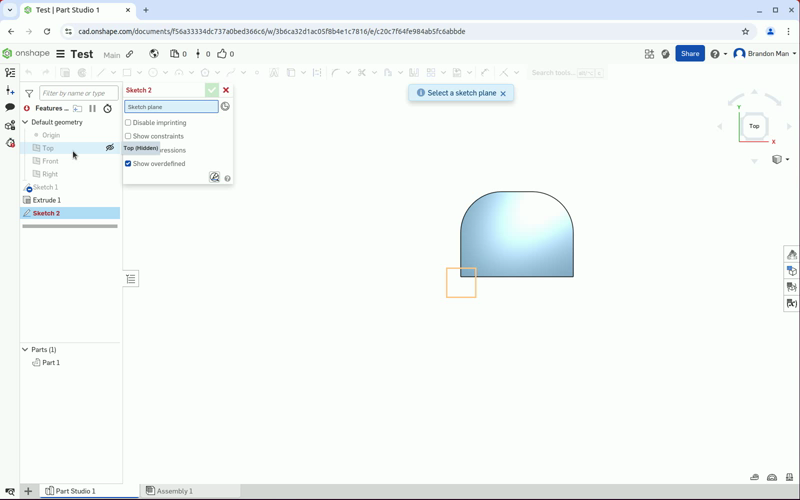
click(73, 150)
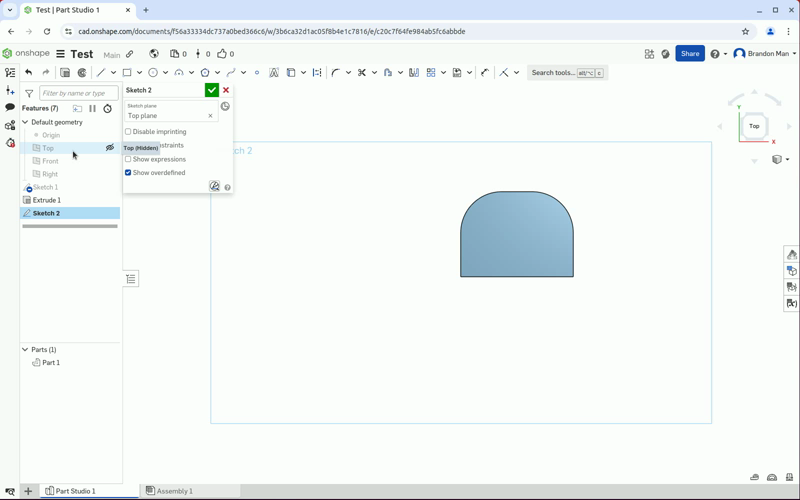
mouse_move(73, 352)
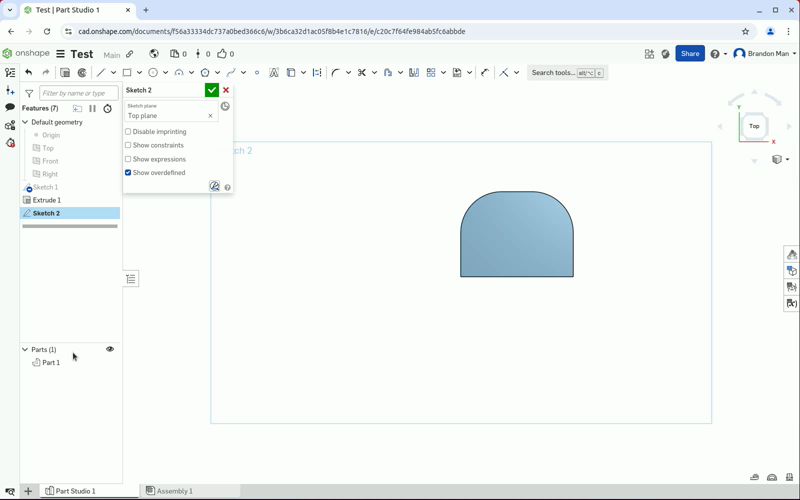
key(y)
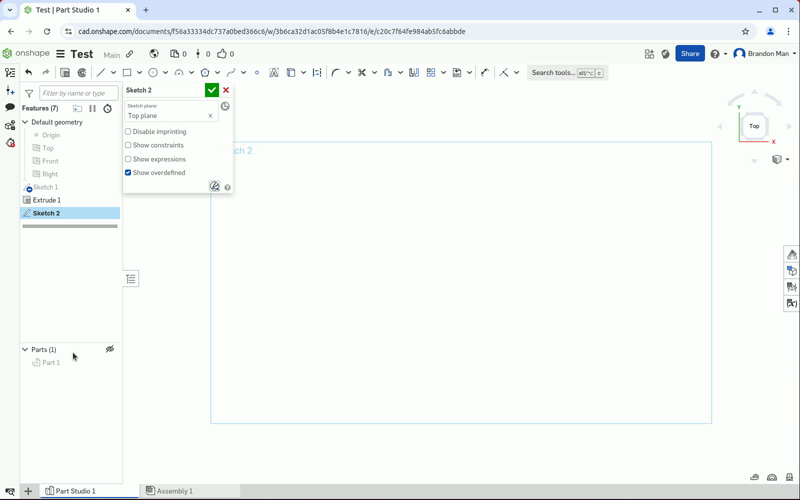
key(l)
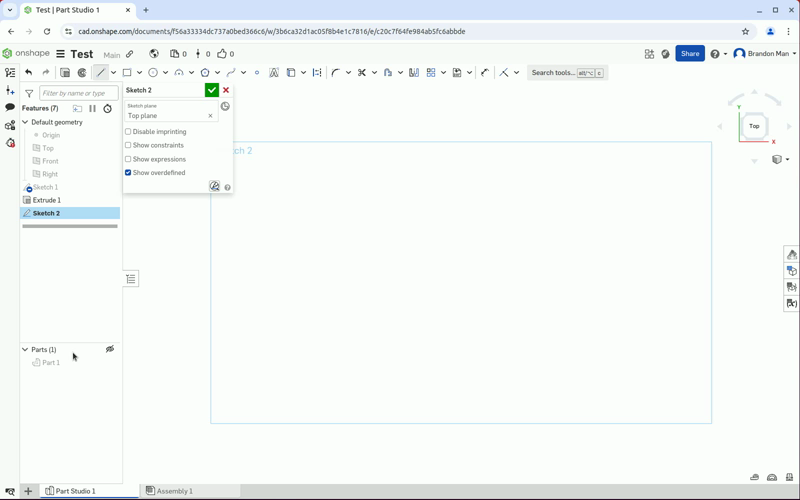
key_down(shift)
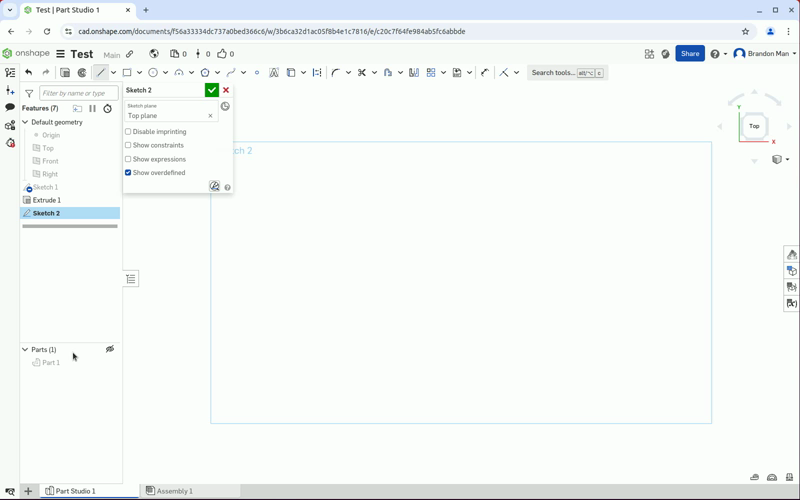
mouse_move(460, 282)
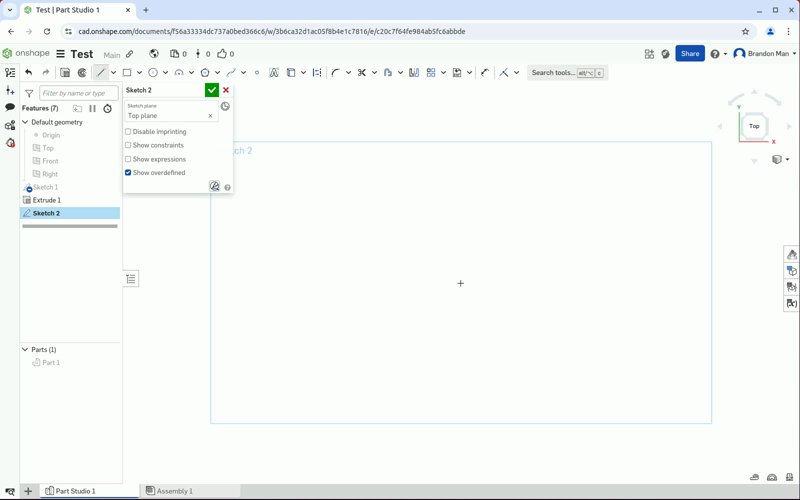
click(460, 282)
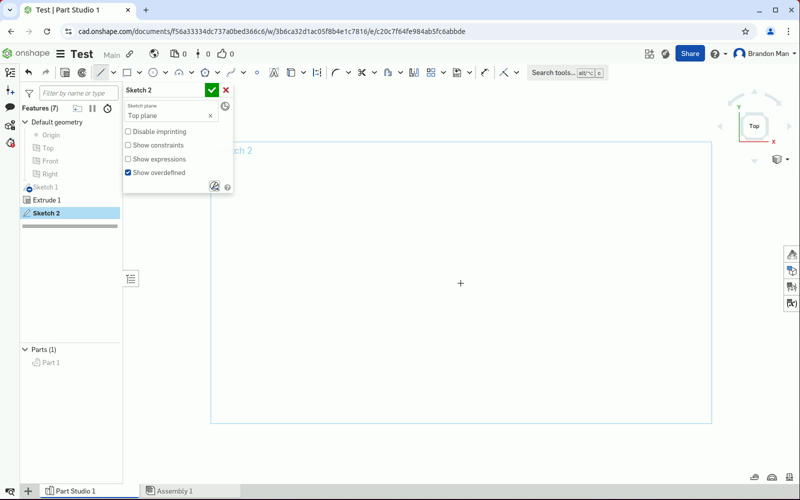
key_up(shift)
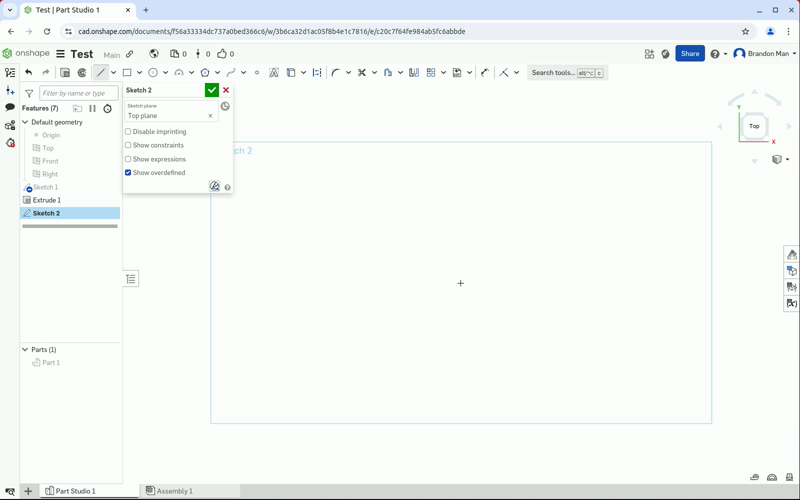
key_down(shift)
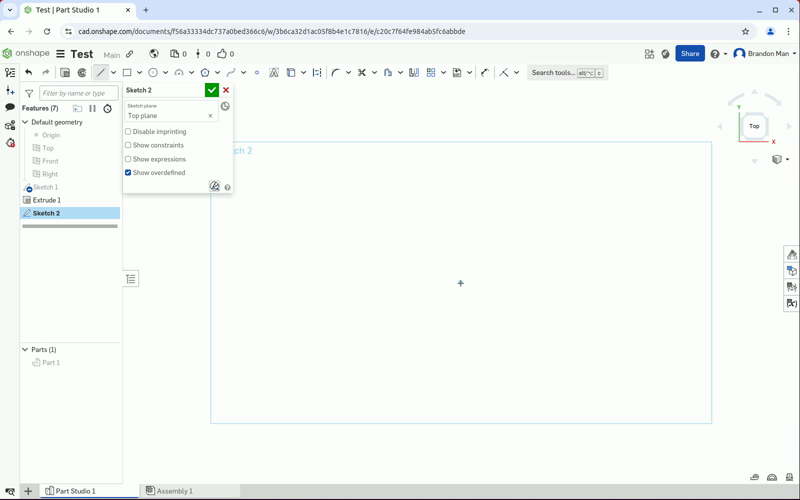
mouse_move(573, 282)
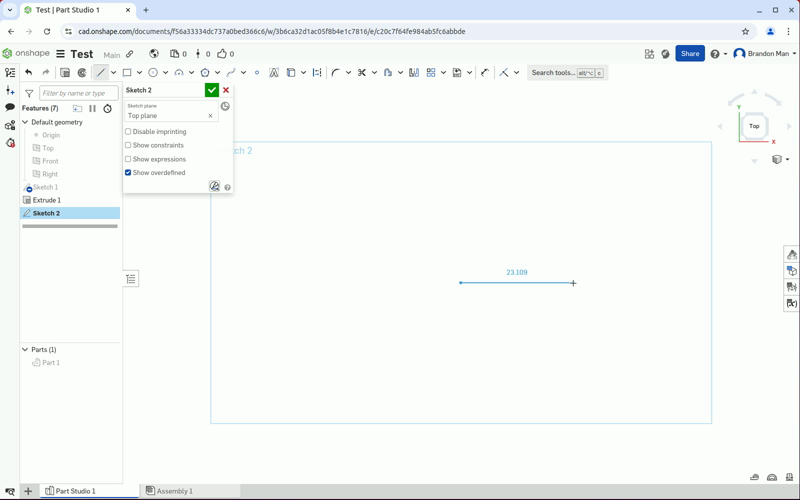
click(573, 282)
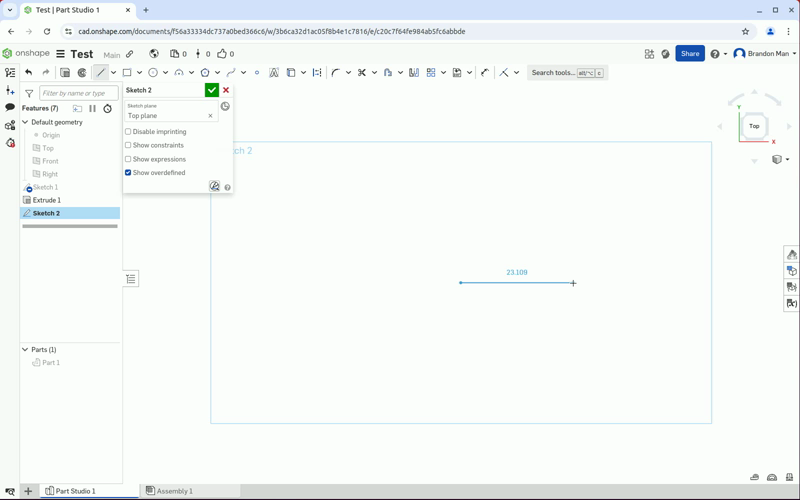
key_up(shift)
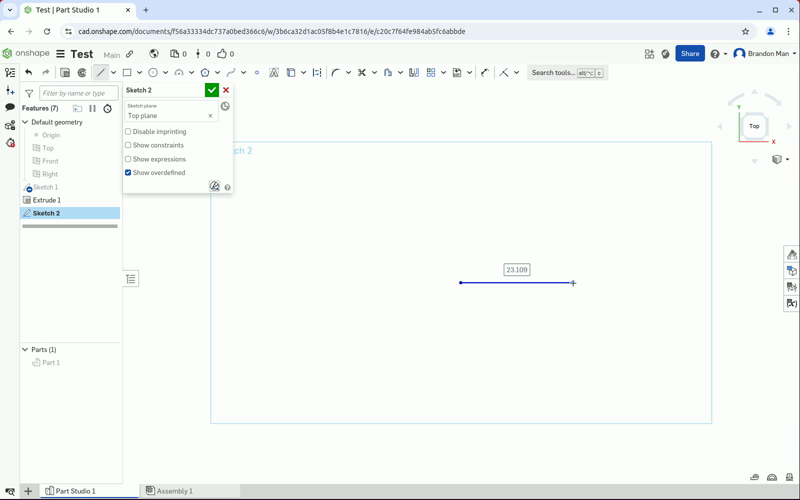
key_down(shift)
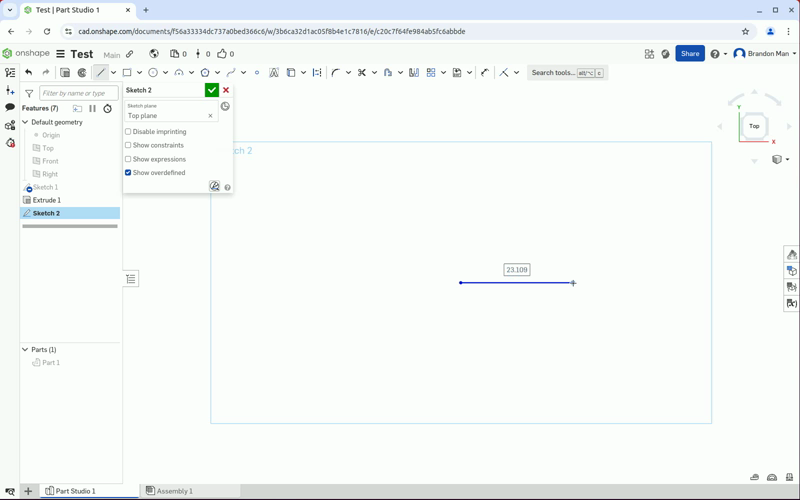
mouse_move(589, 282)
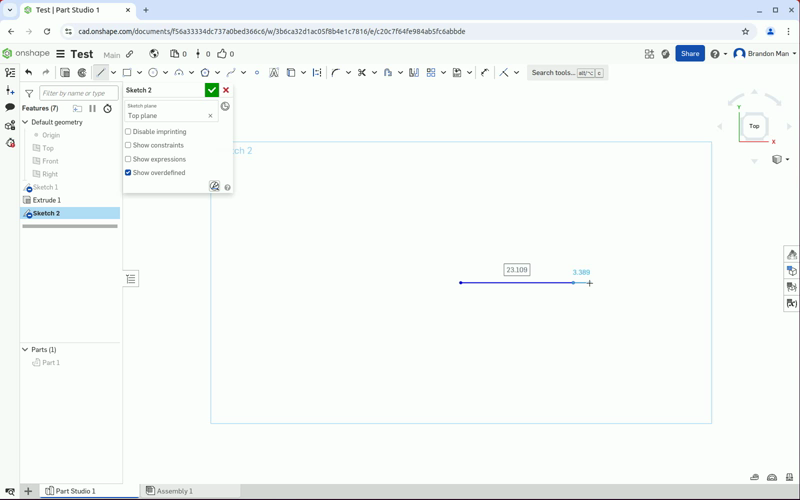
mouse_move(573, 276)
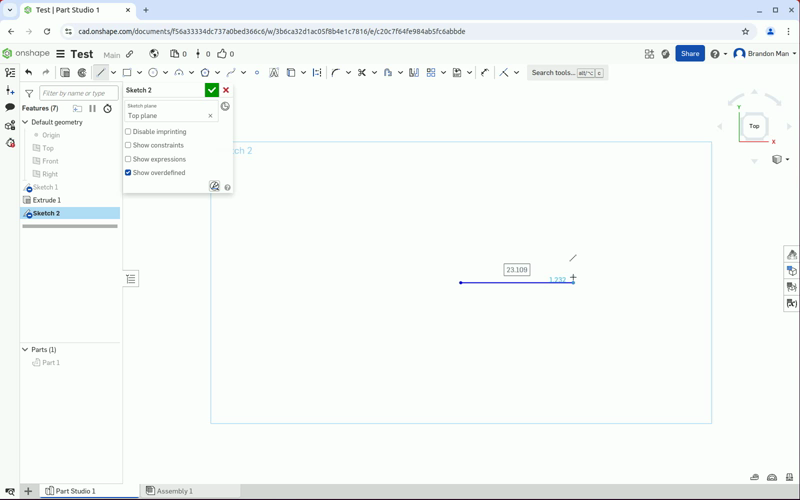
scroll(6)
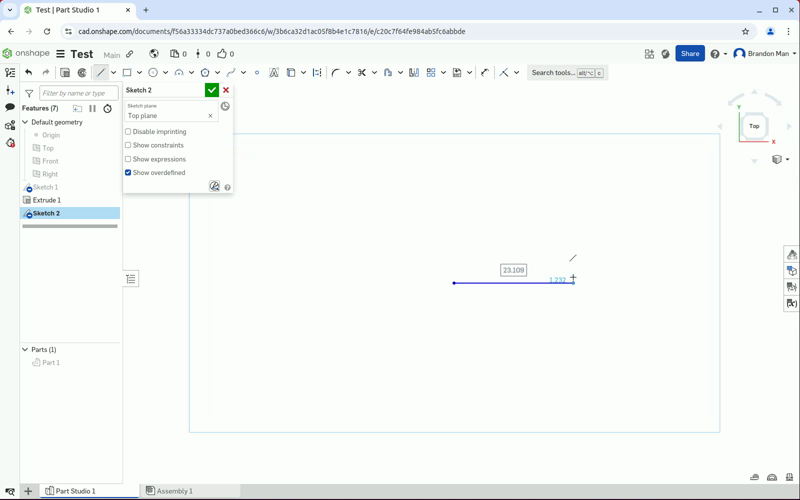
scroll(6)
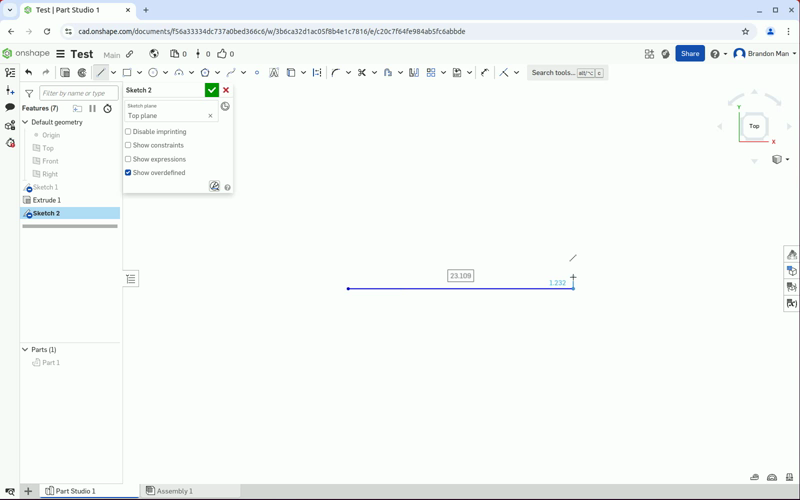
scroll(6)
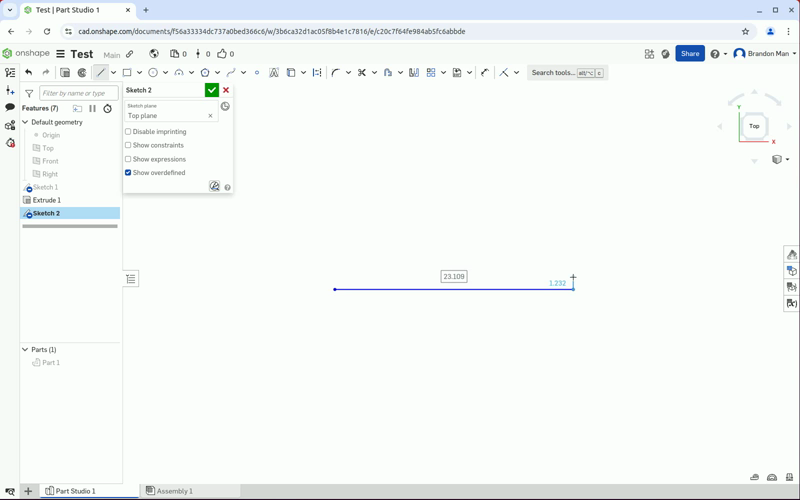
scroll(6)
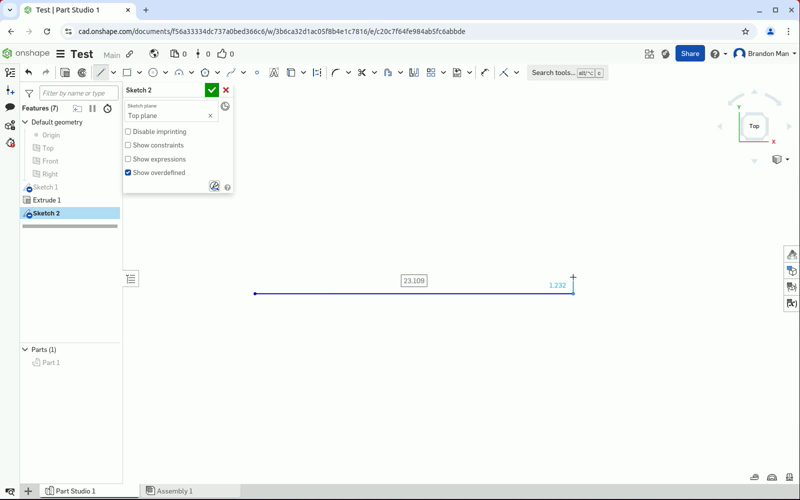
scroll(6)
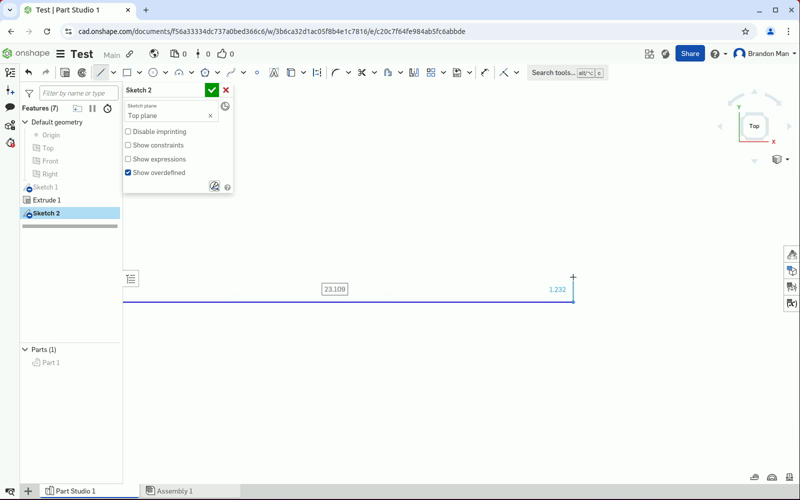
scroll(6)
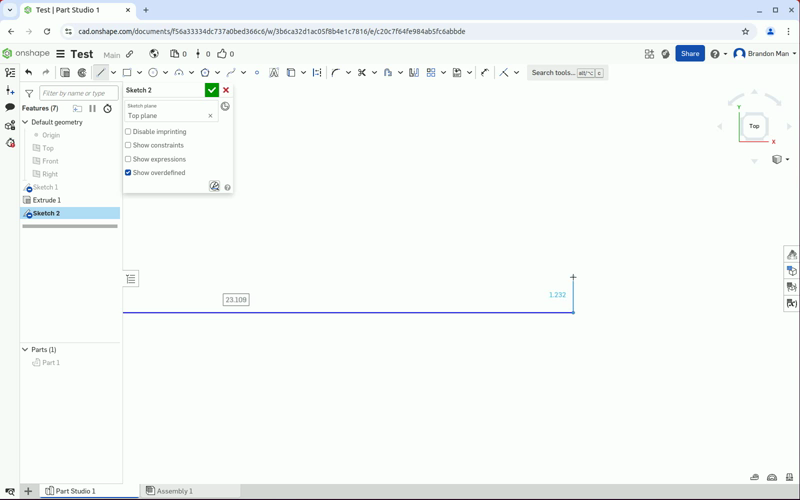
scroll(6)
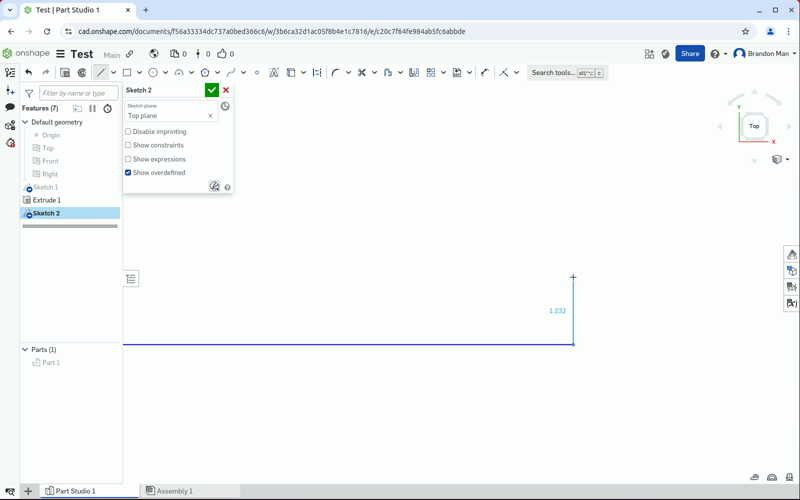
click(573, 276)
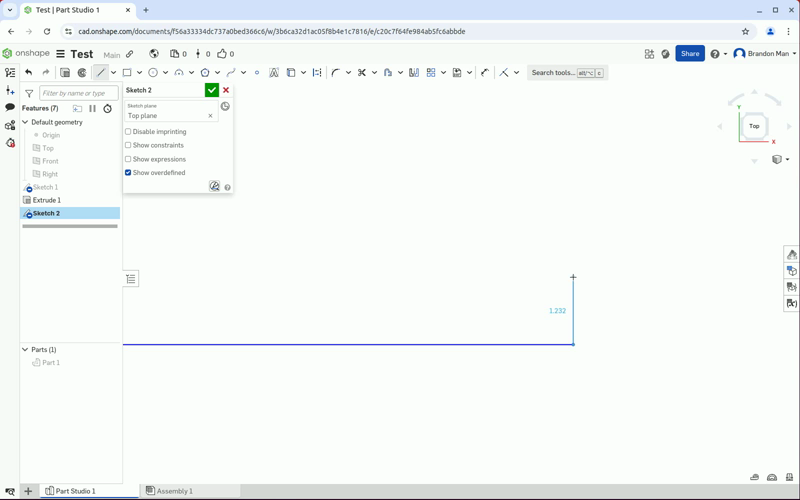
scroll(-6)
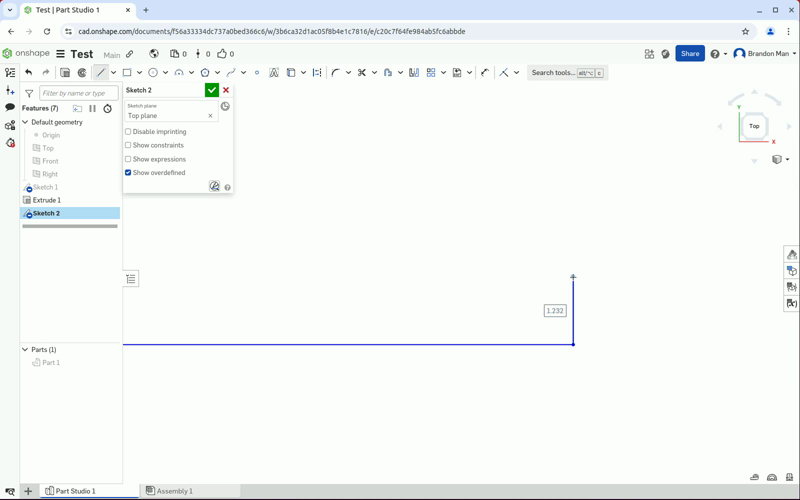
scroll(-6)
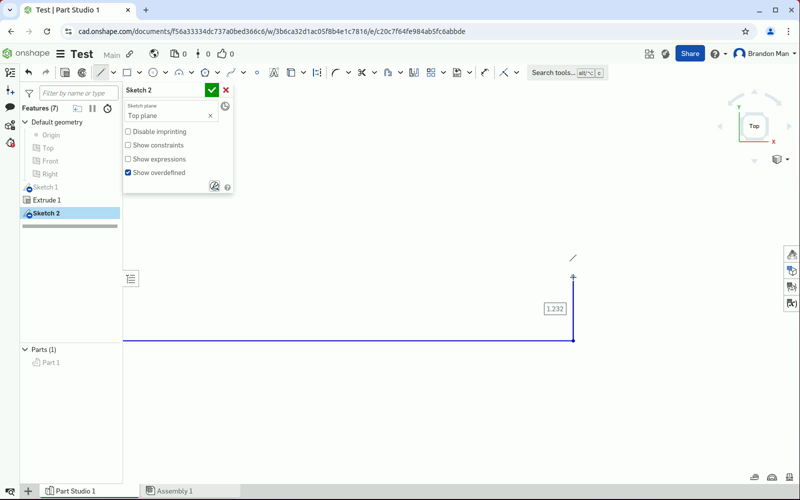
scroll(-6)
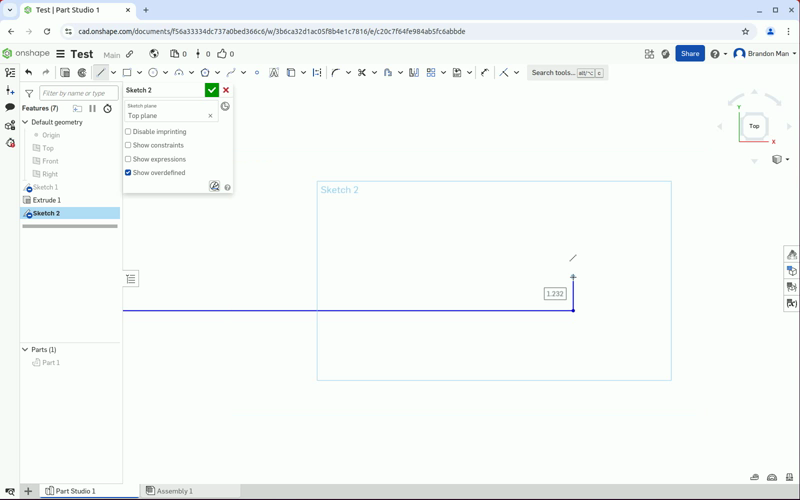
scroll(-6)
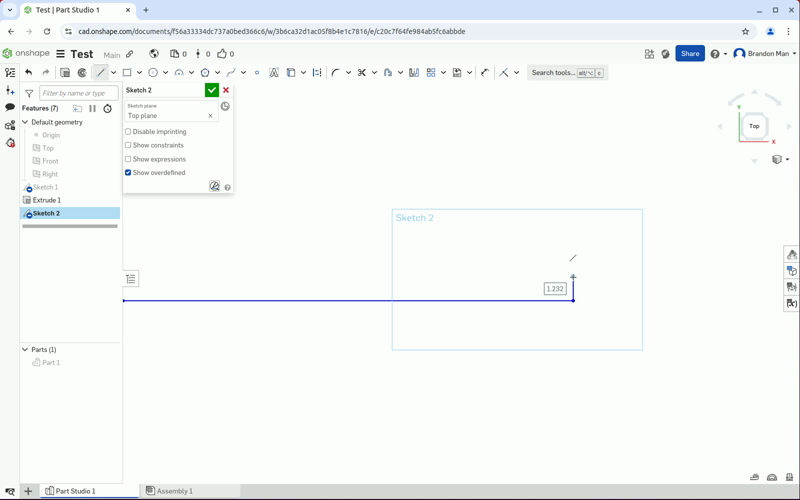
scroll(-6)
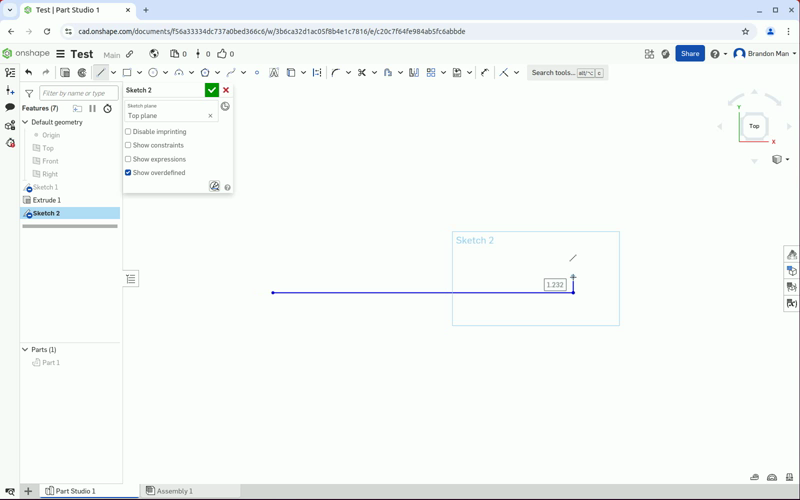
scroll(-6)
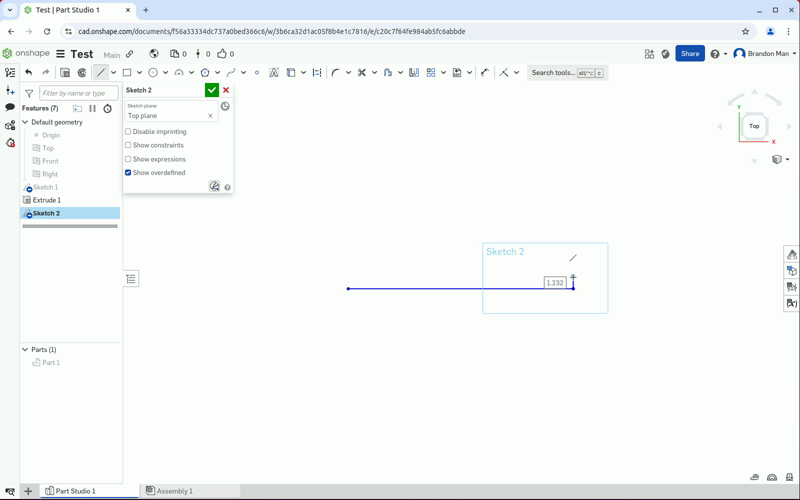
scroll(-6)
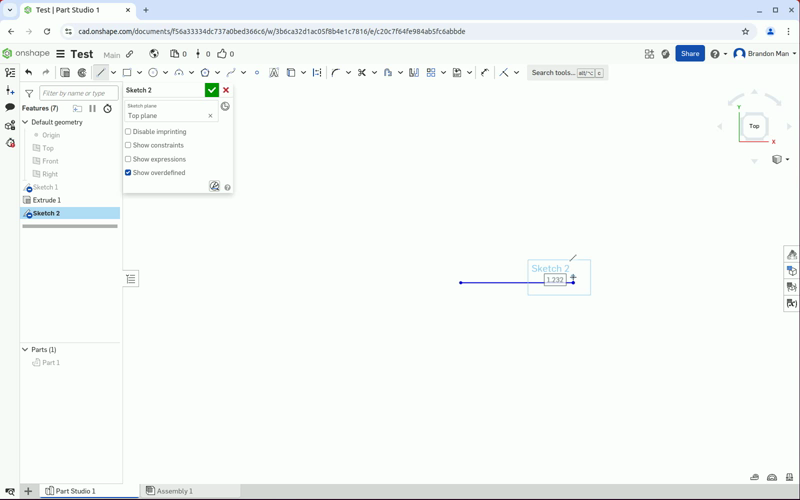
key_up(shift)
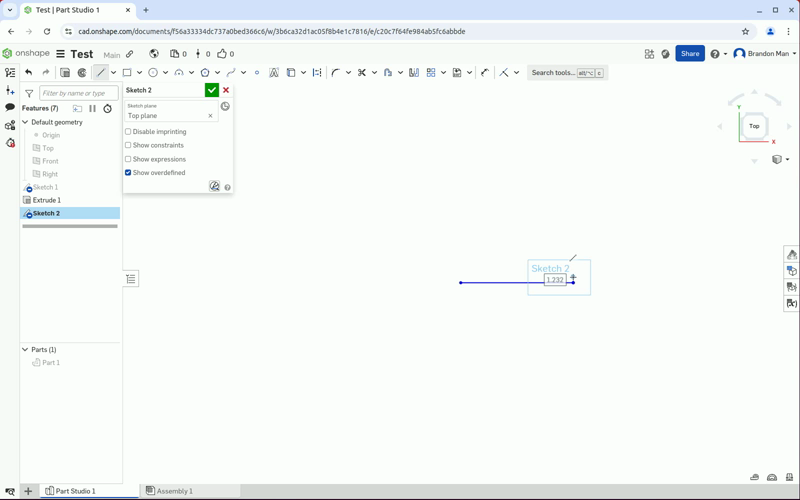
key_down(shift)
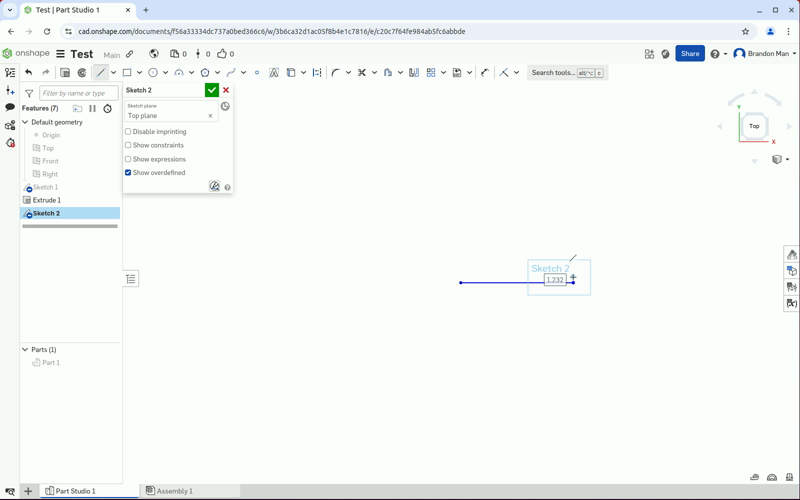
mouse_move(460, 276)
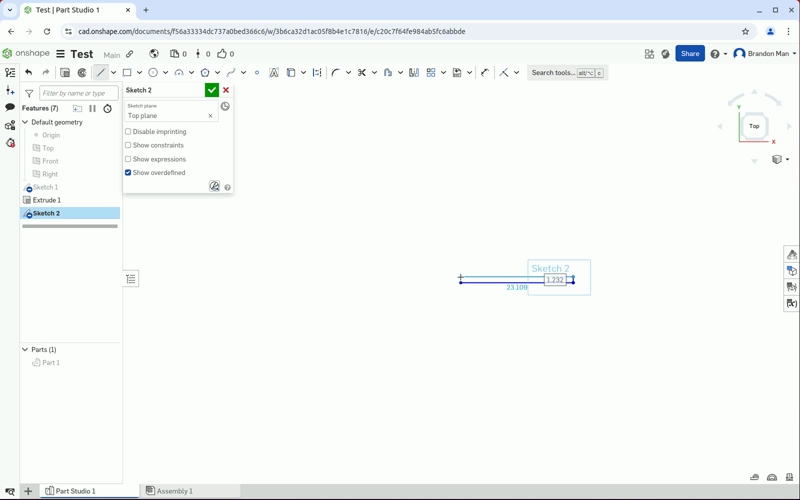
click(460, 276)
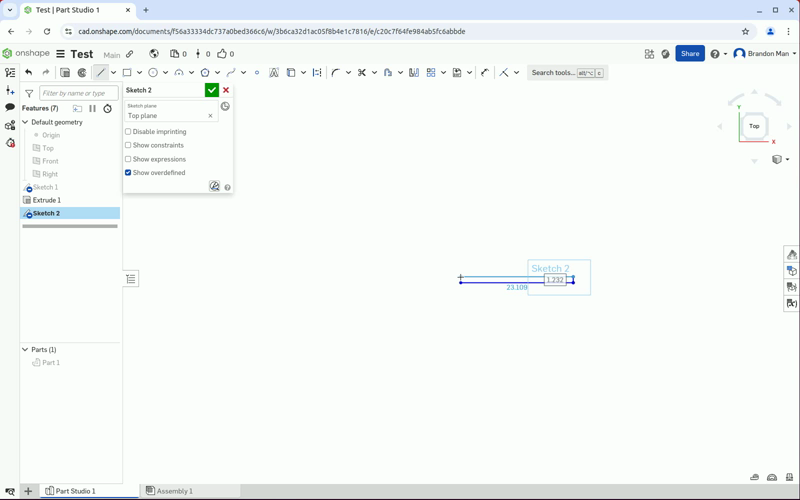
key_up(shift)
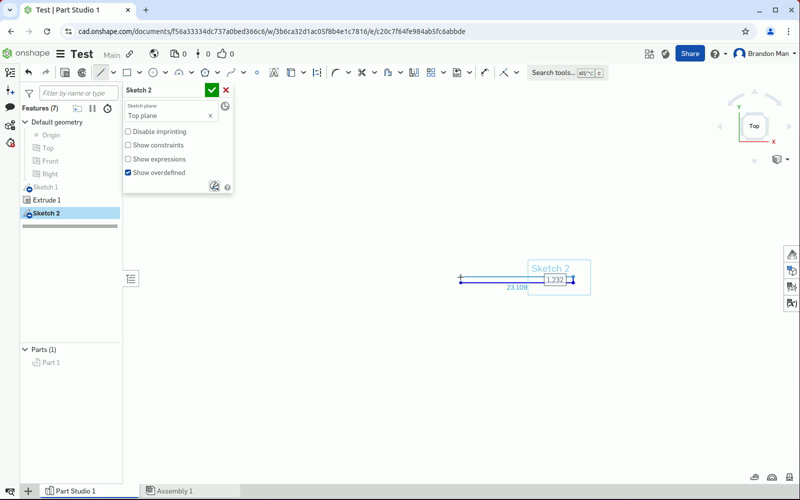
mouse_move(490, 276)
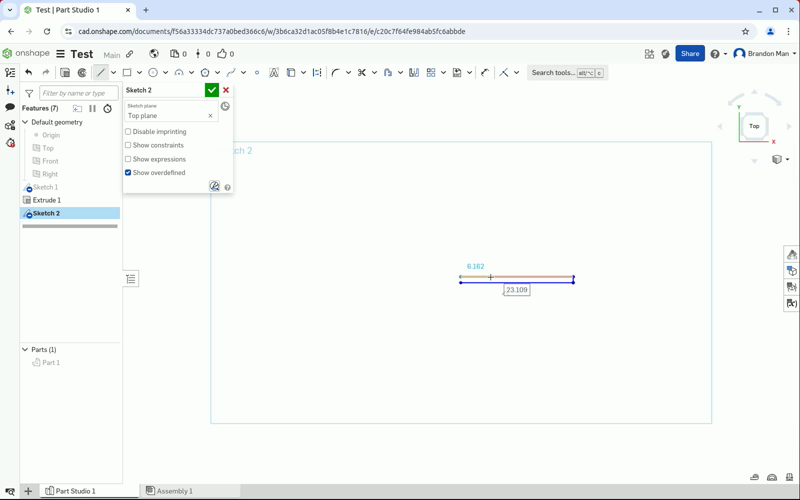
key_down(shift)
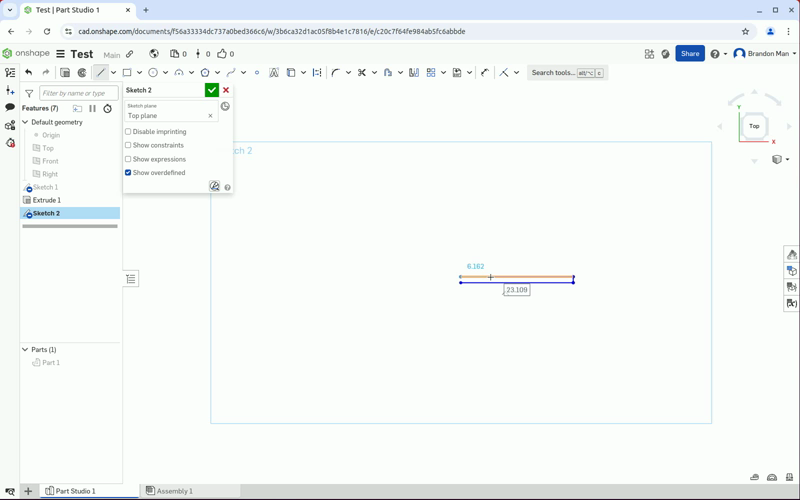
mouse_move(460, 282)
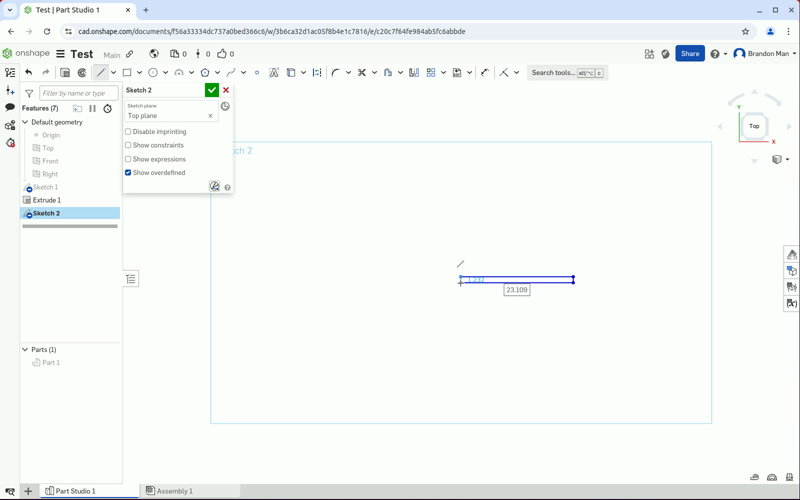
scroll(6)
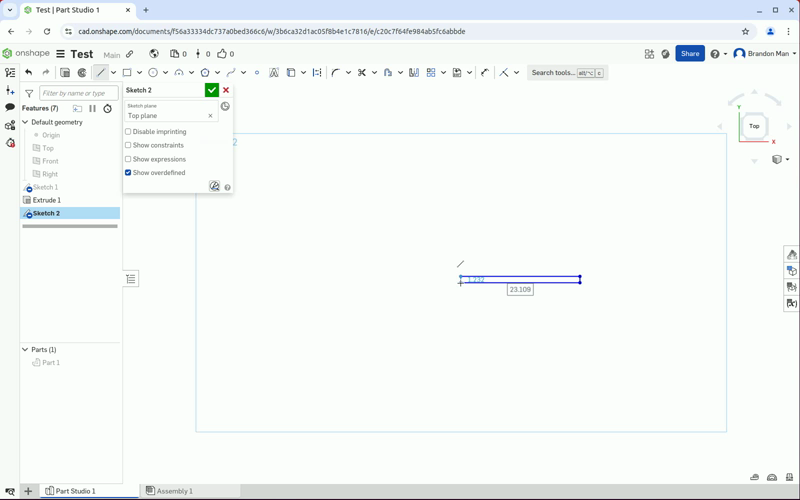
scroll(6)
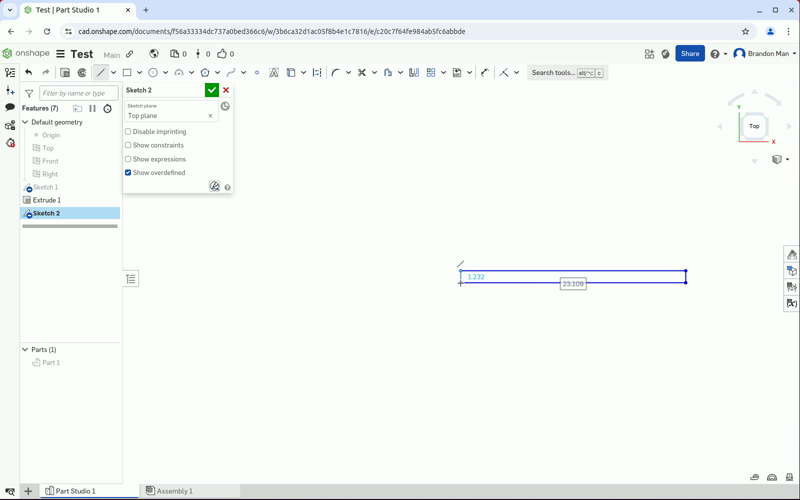
scroll(6)
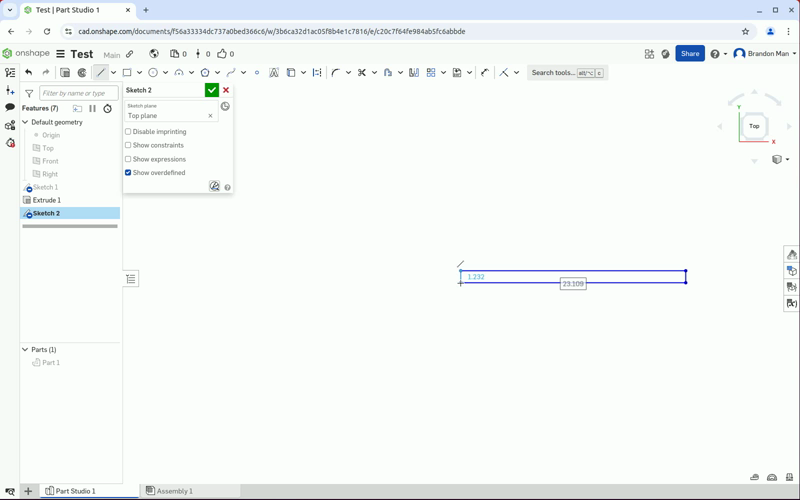
scroll(6)
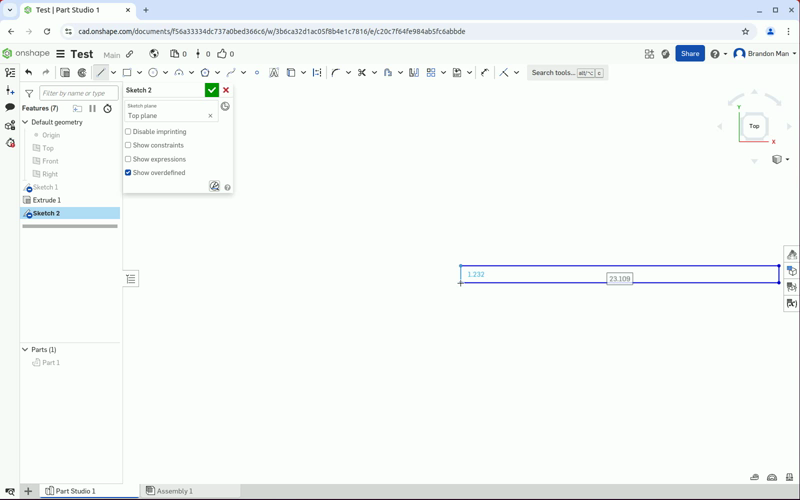
scroll(6)
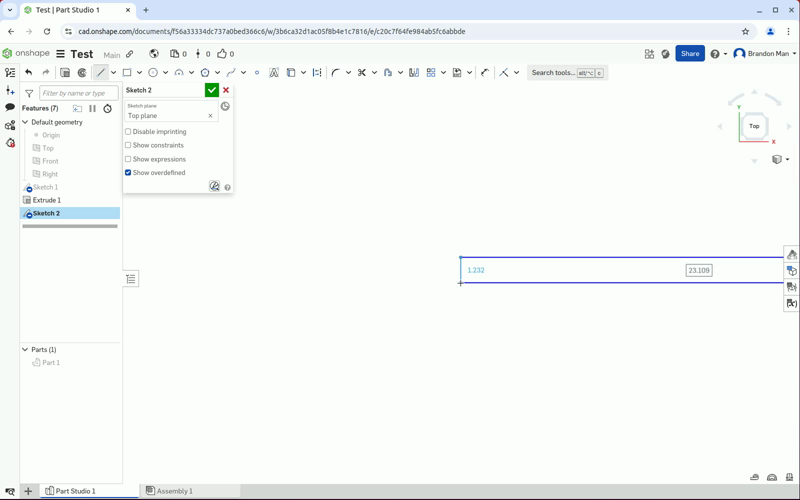
scroll(6)
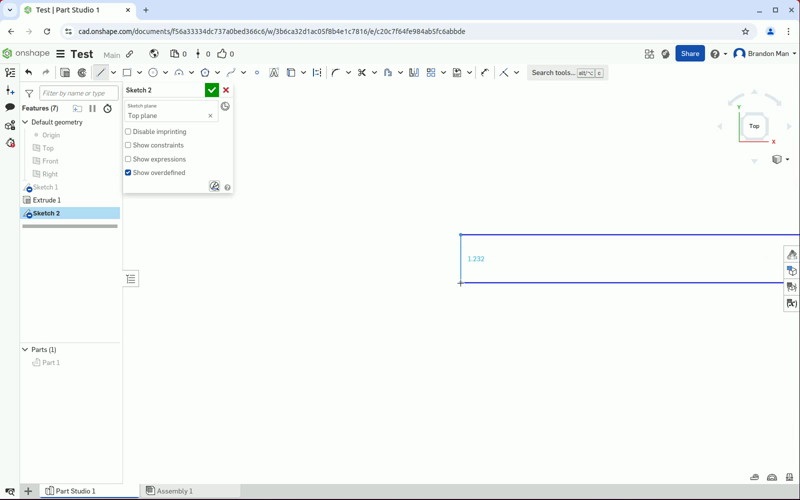
scroll(6)
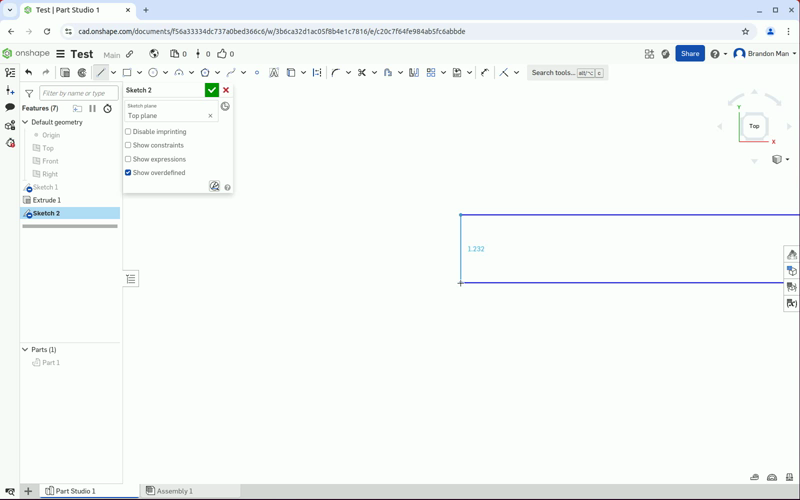
key_up(shift)
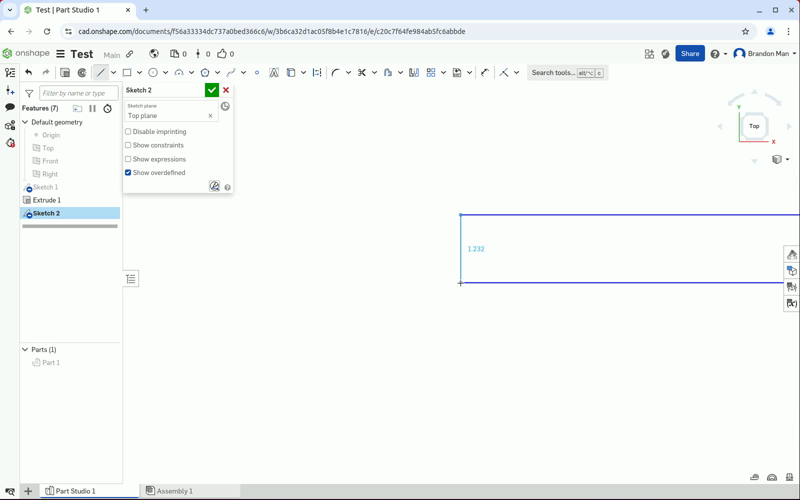
click(460, 282)
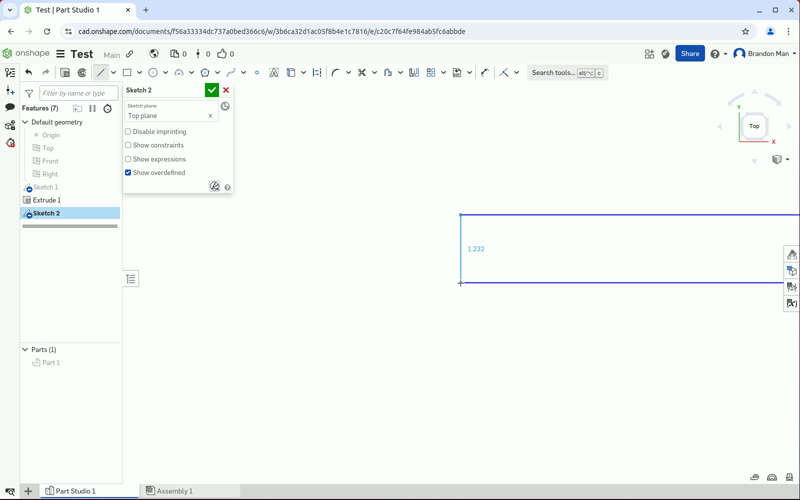
scroll(-6)
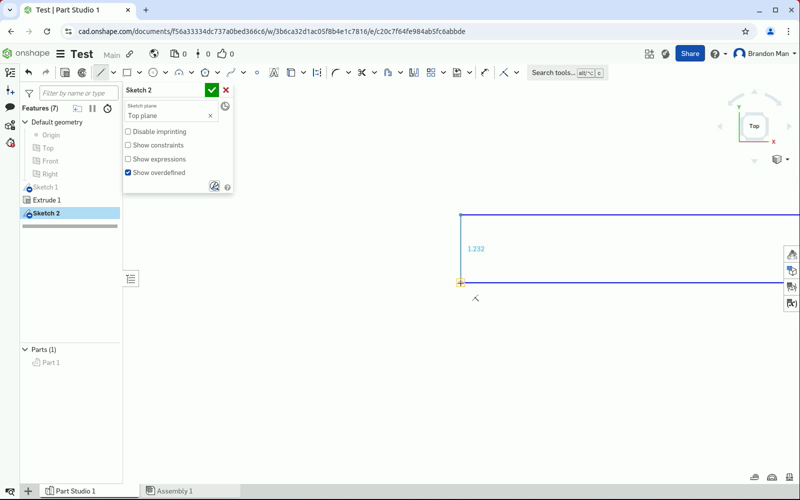
scroll(-6)
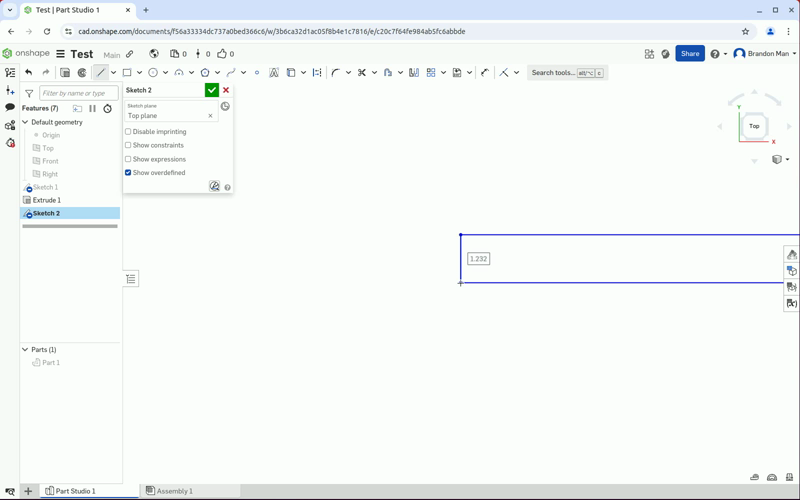
scroll(-6)
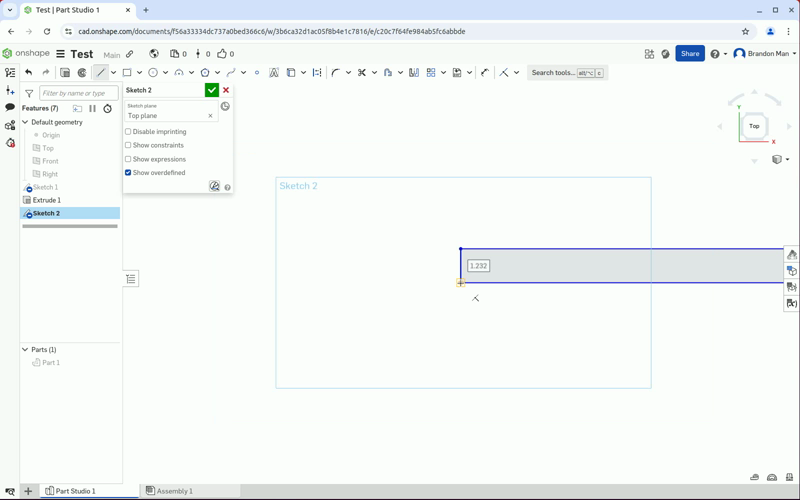
scroll(-6)
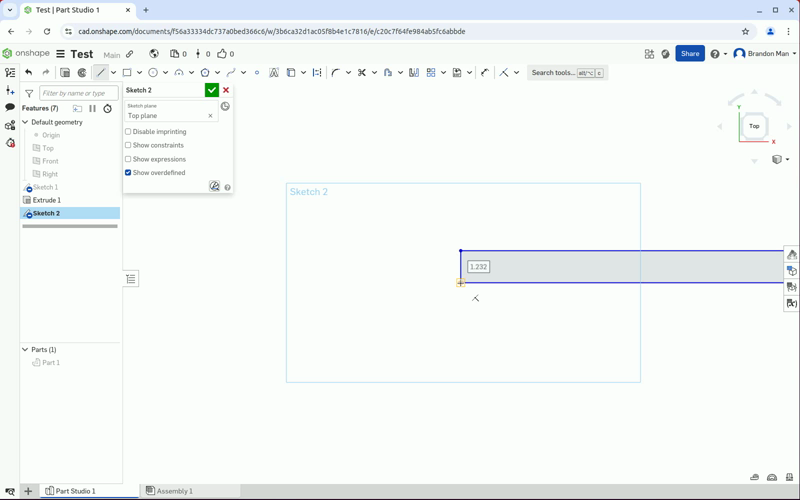
scroll(-6)
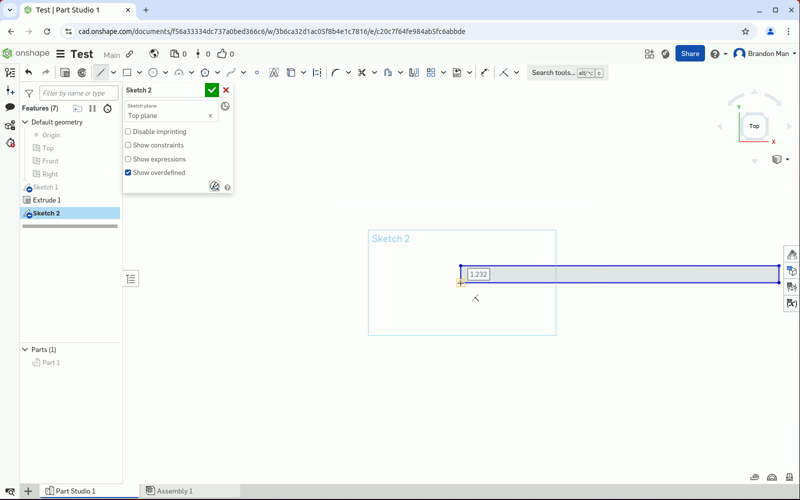
scroll(-6)
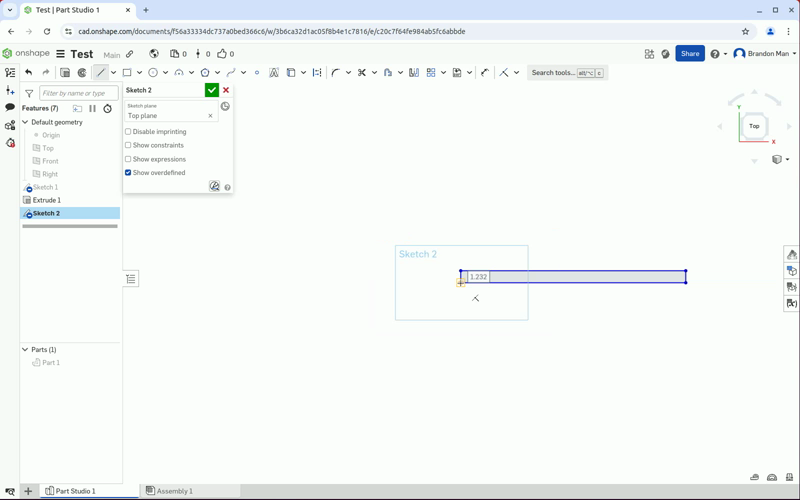
scroll(-6)
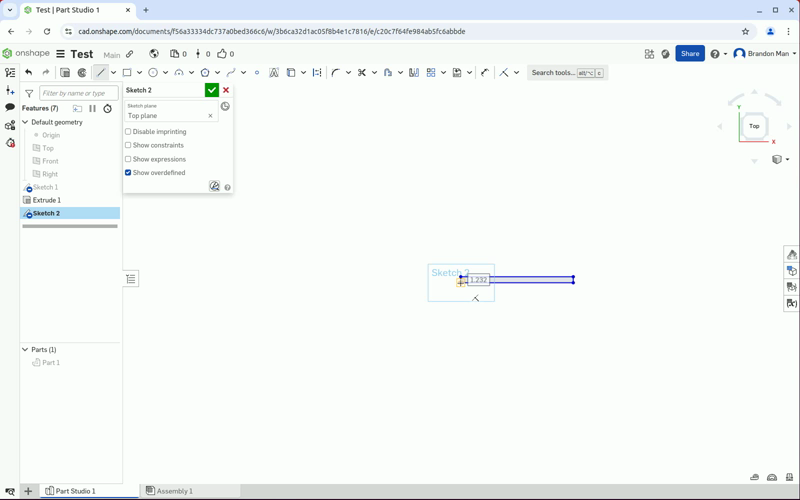
key(esc)
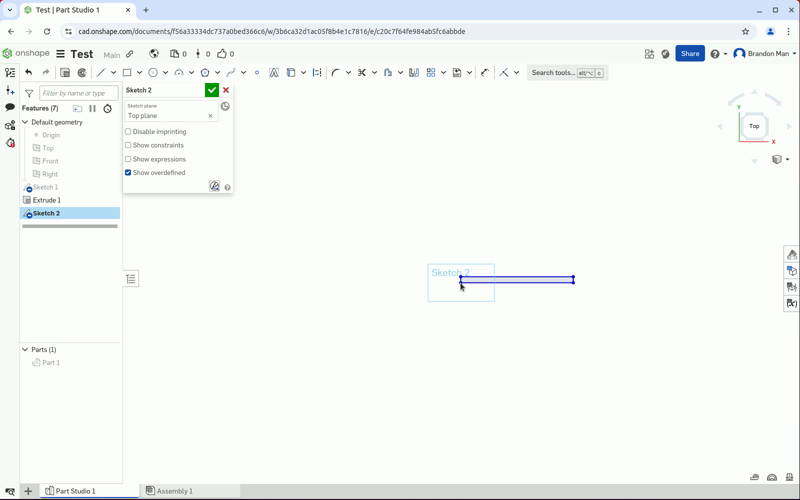
mouse_move(556, 280)
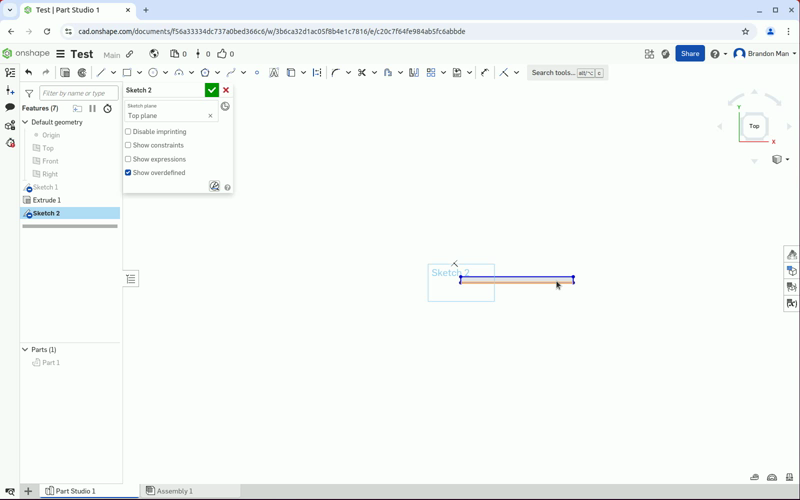
scroll(6)
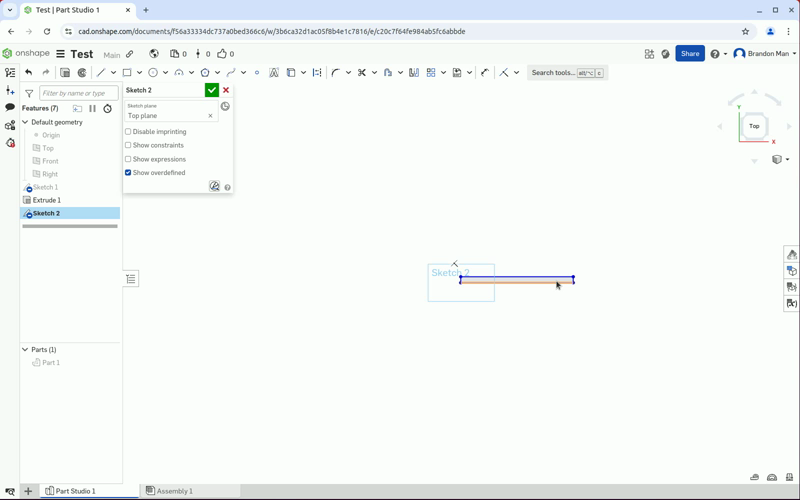
scroll(6)
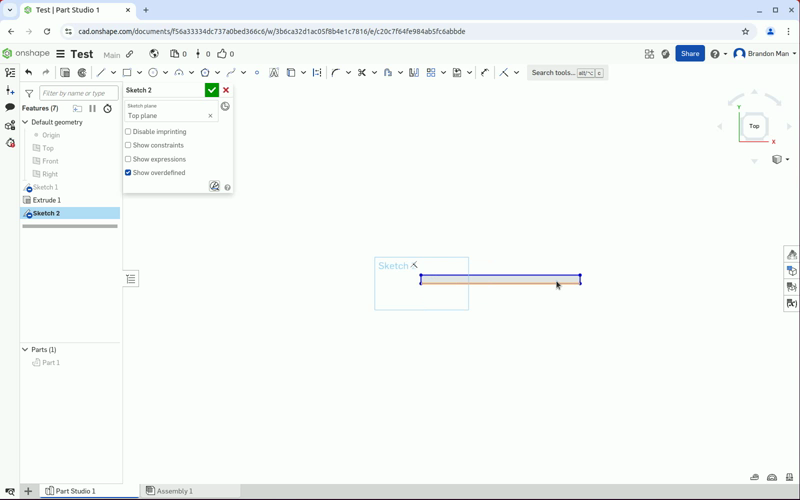
scroll(6)
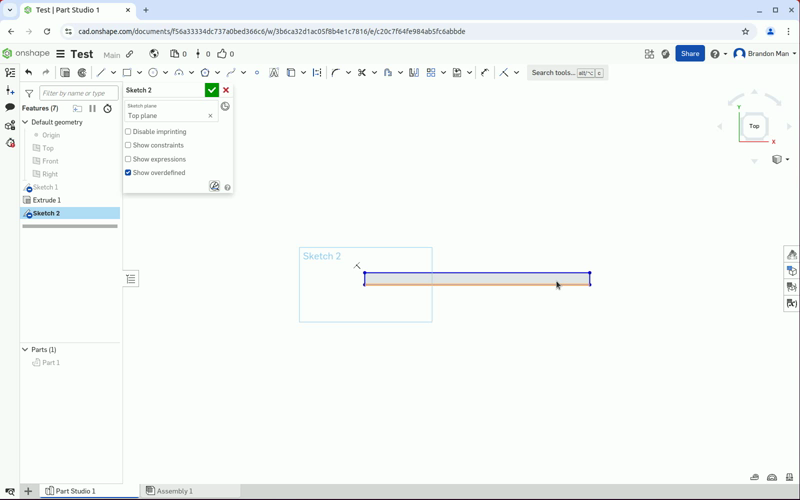
scroll(6)
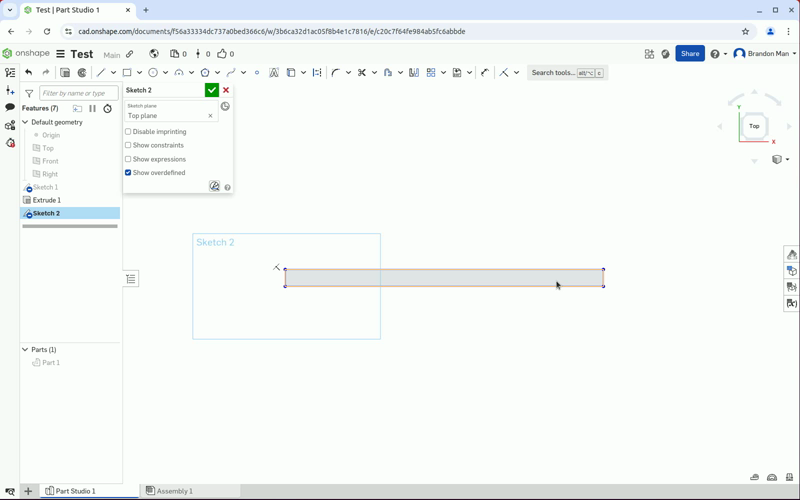
scroll(6)
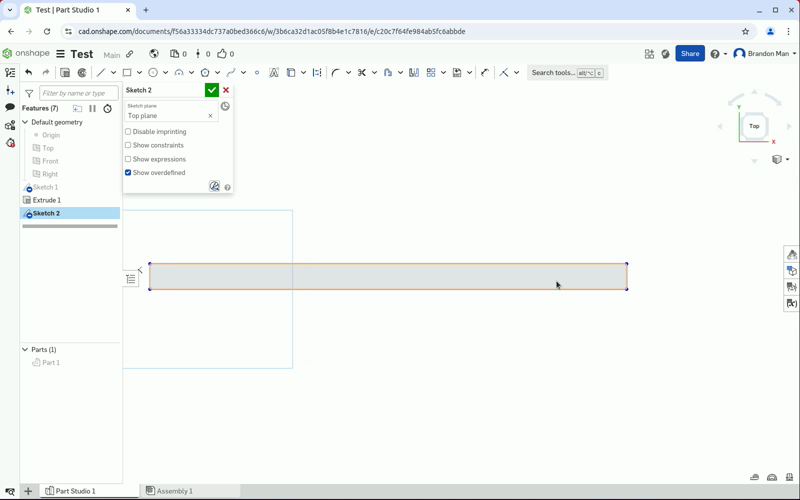
scroll(6)
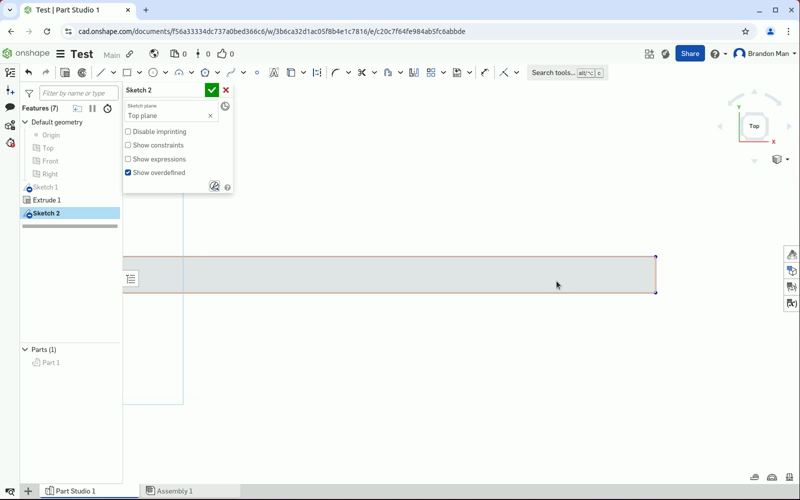
scroll(6)
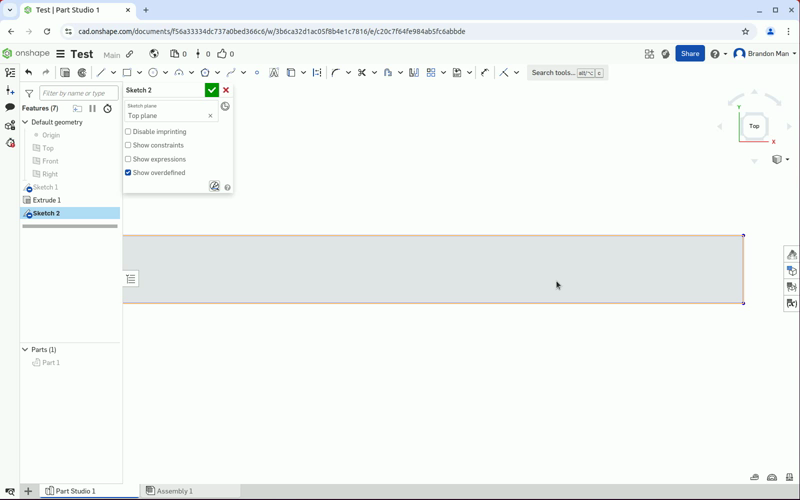
click(556, 280)
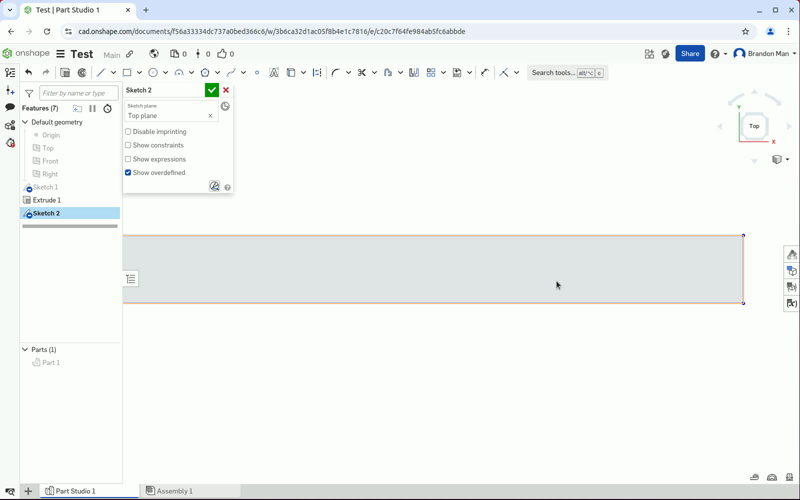
scroll(-6)
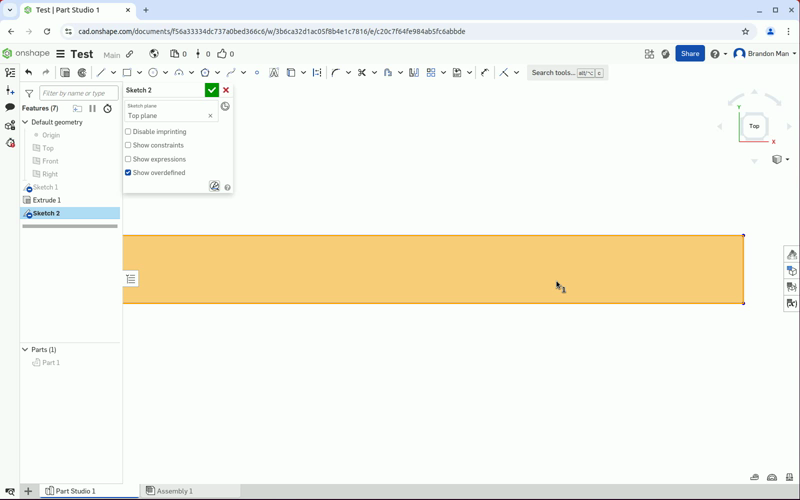
scroll(-6)
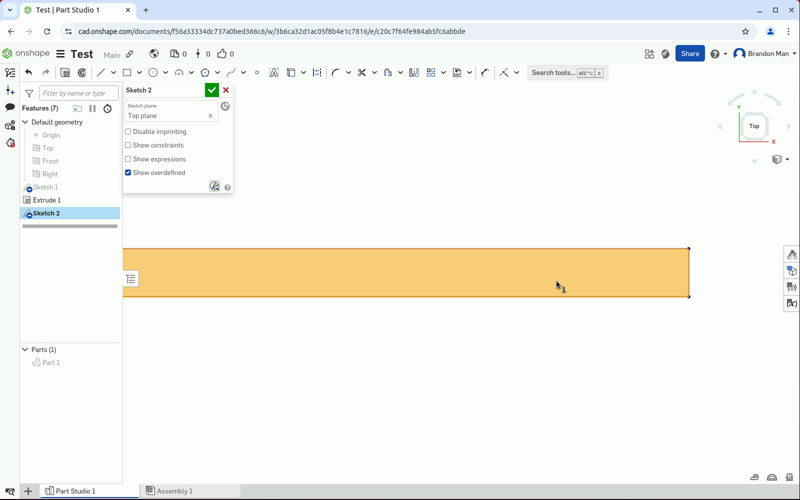
scroll(-6)
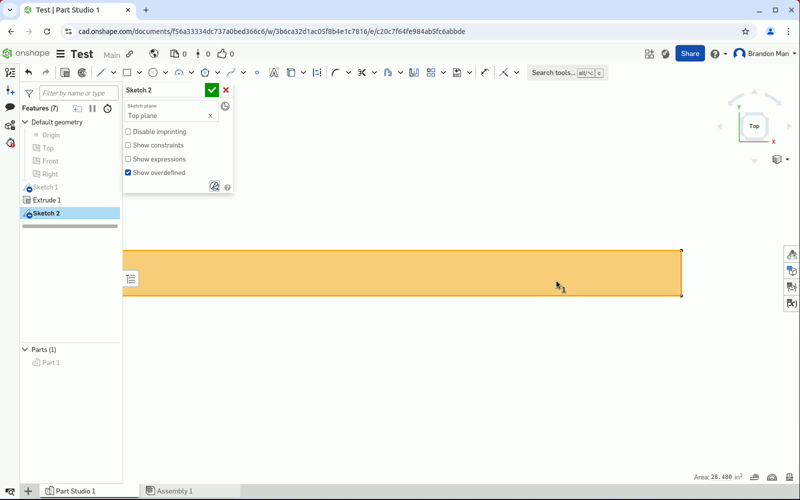
scroll(-6)
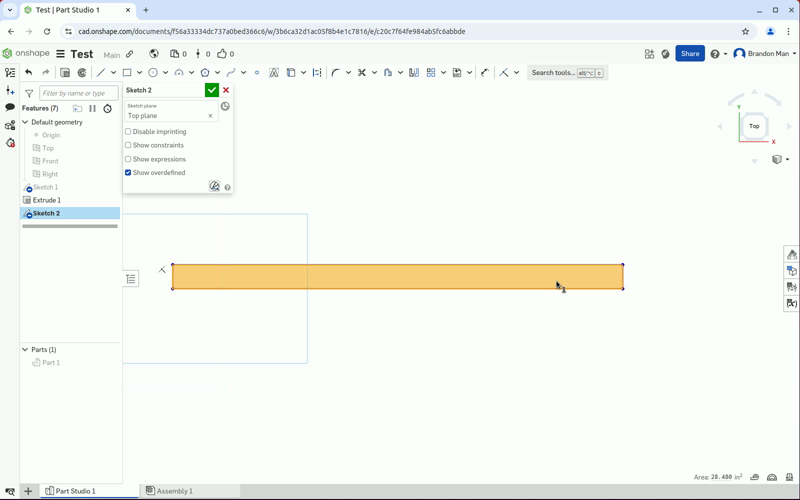
scroll(-6)
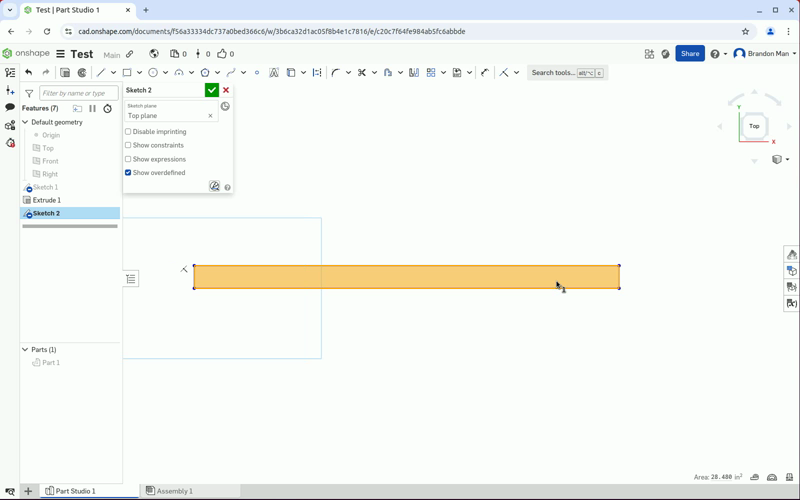
scroll(-6)
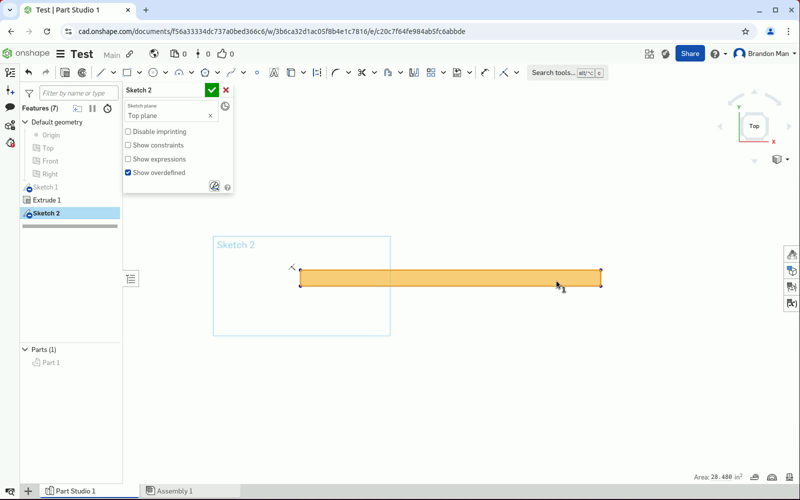
scroll(-6)
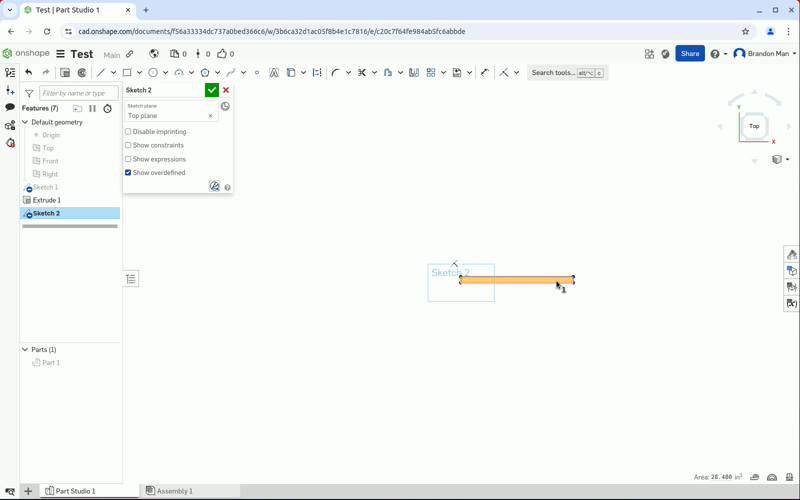
mouse_move(73, 352)
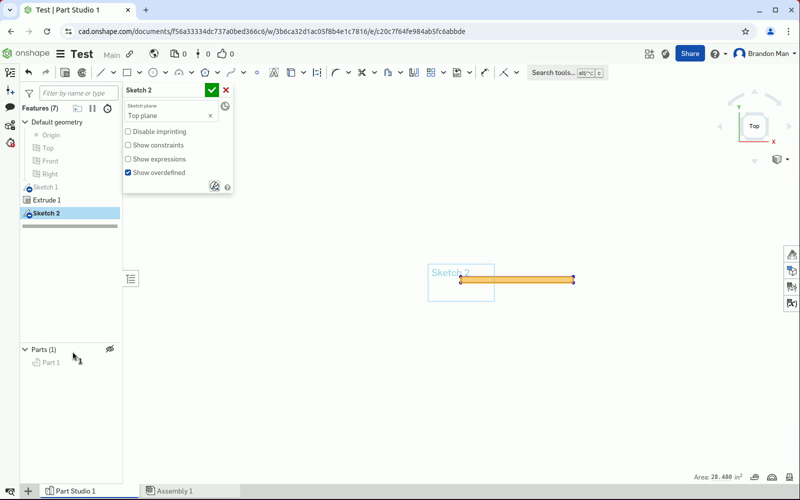
key(shift+y)
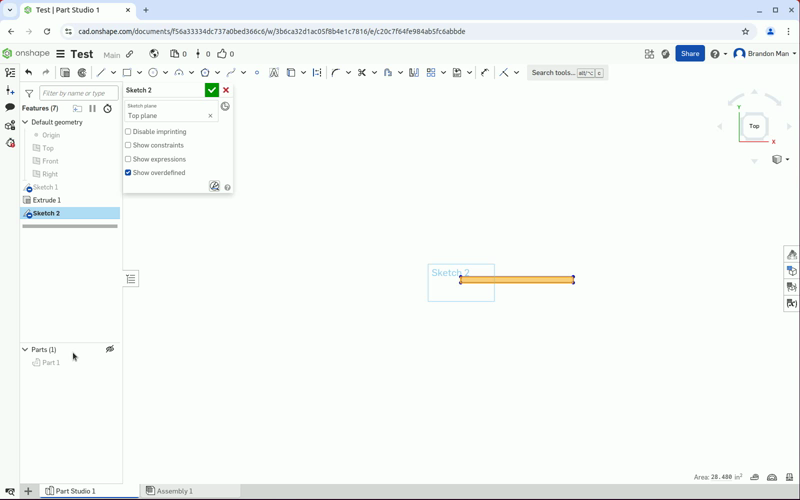
key(shift+e)
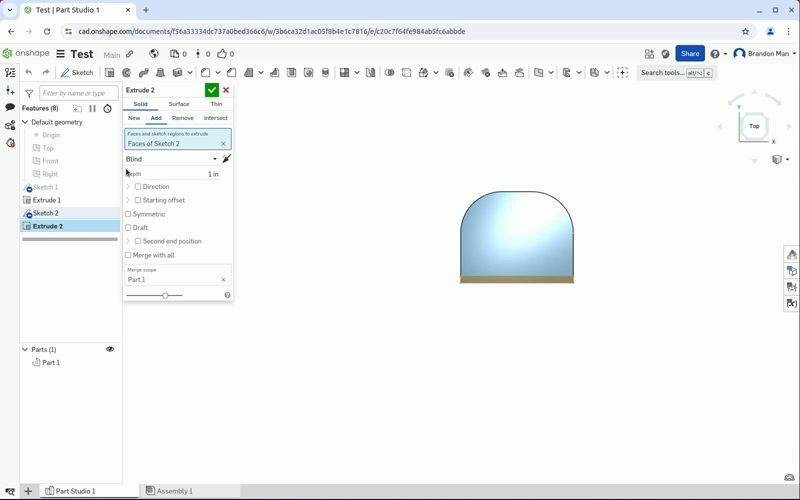
mouse_move(143, 106)
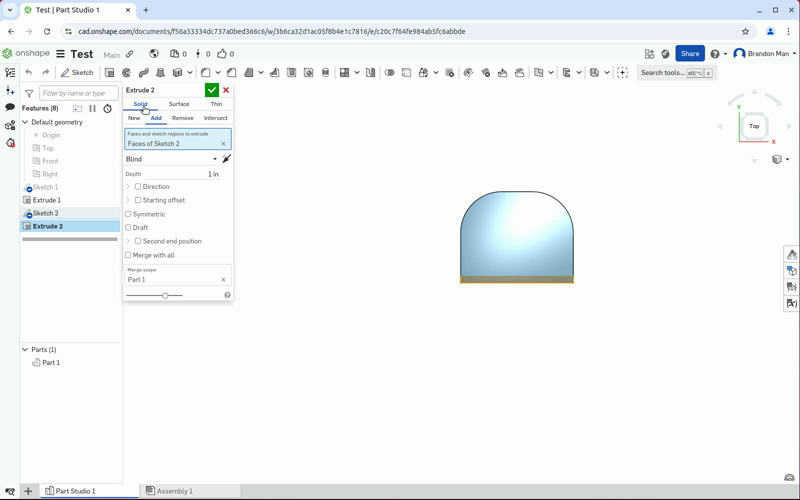
click(143, 106)
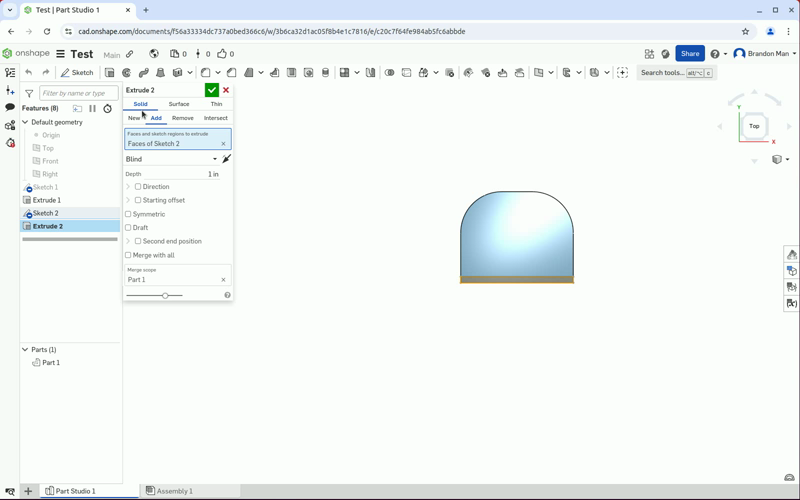
mouse_move(137, 120)
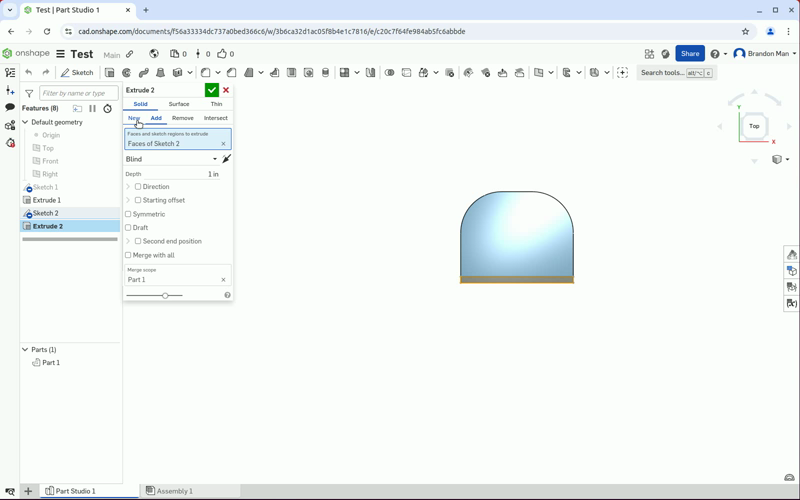
click(137, 120)
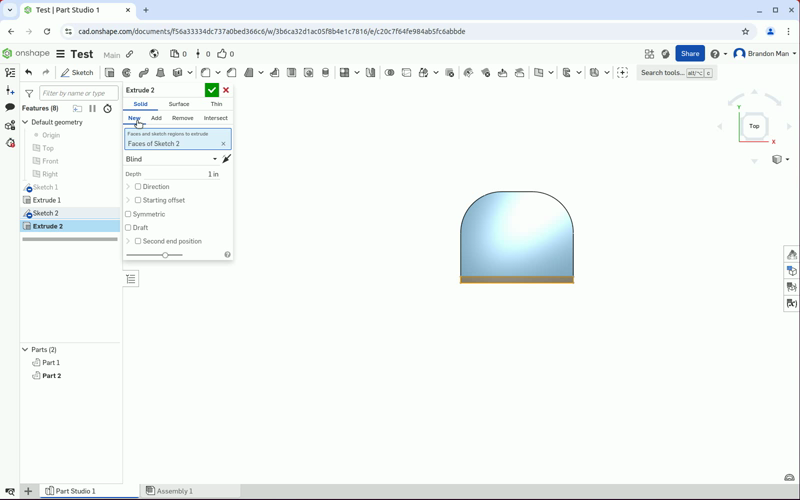
key(tab, 4)
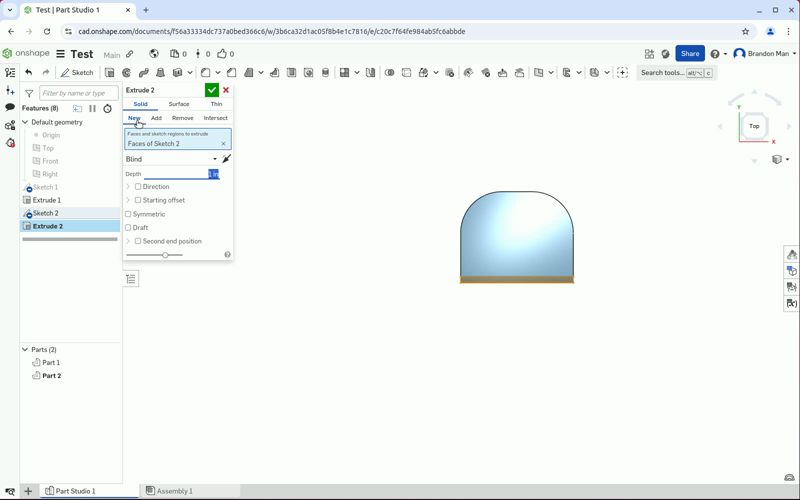
text(3.611)
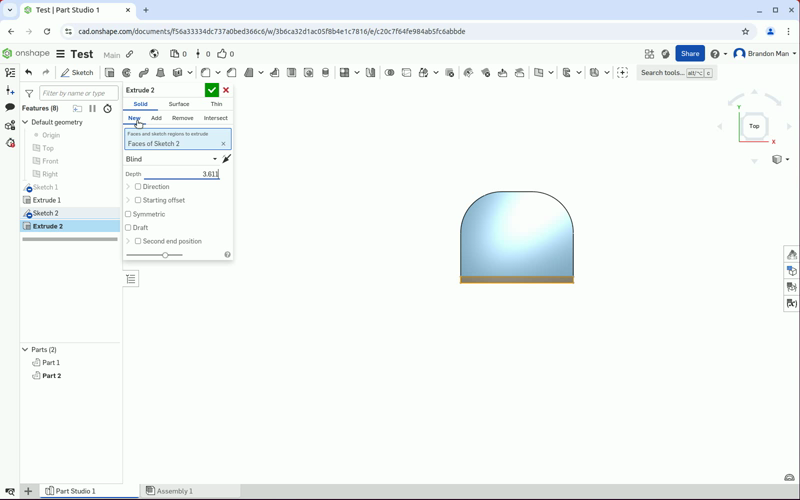
key(enter)
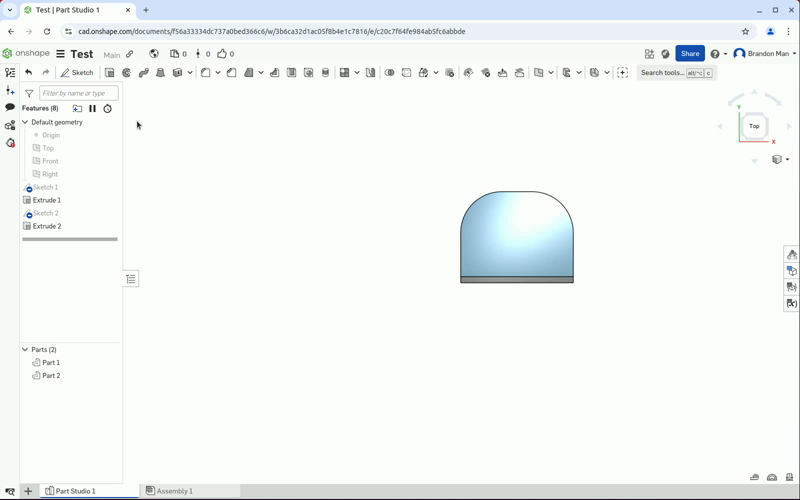
key(shift+h)
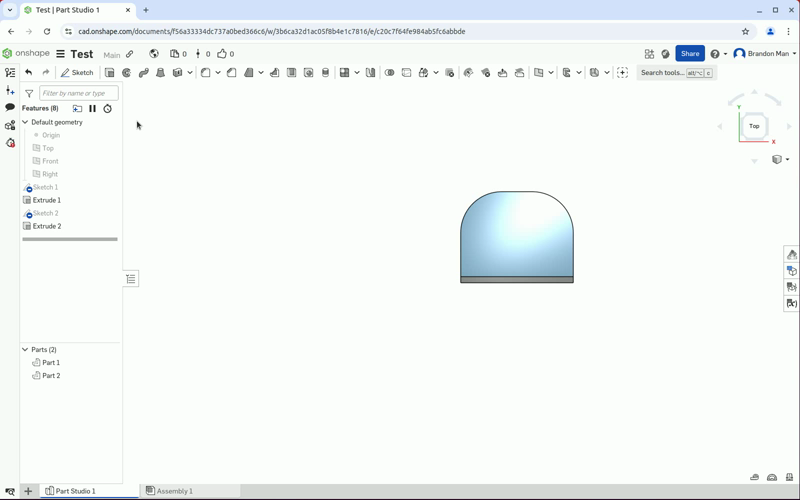
key(shift+h)
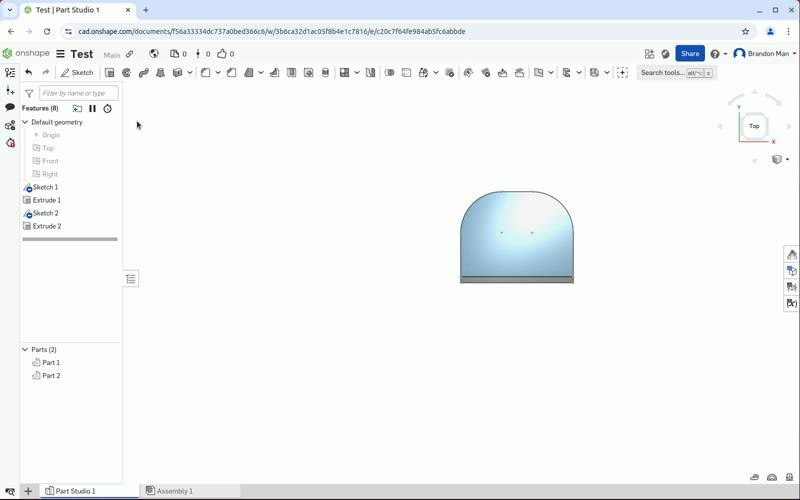
key(shift+7)
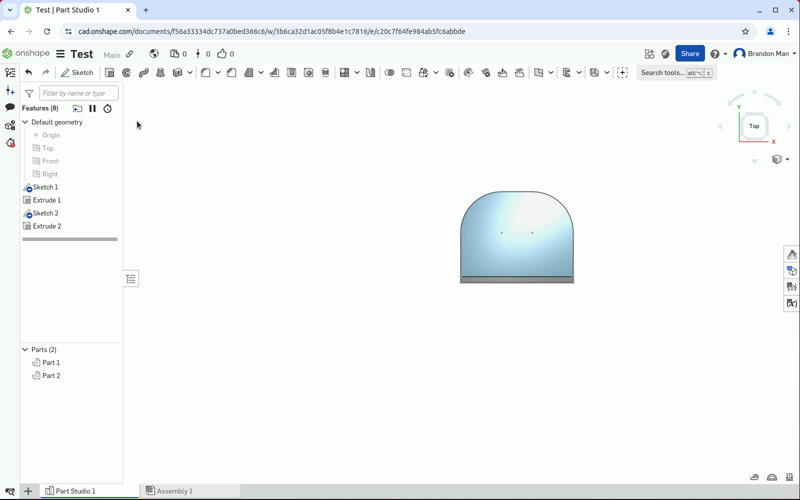
key(up, 3)
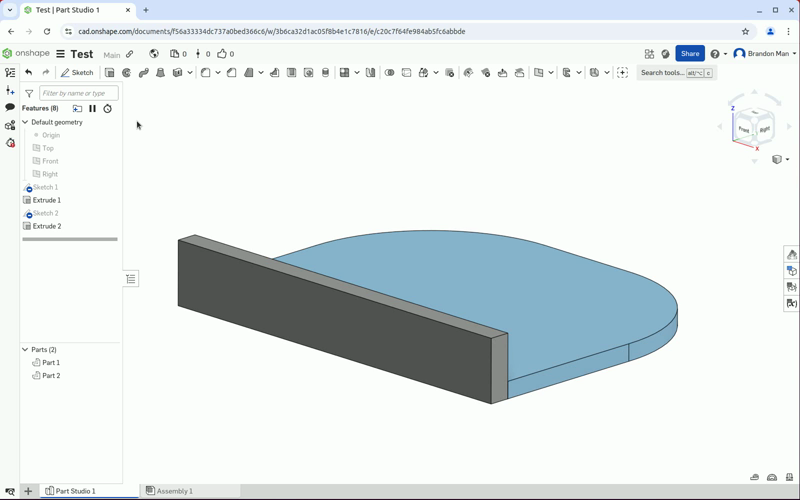
key(left, 3)
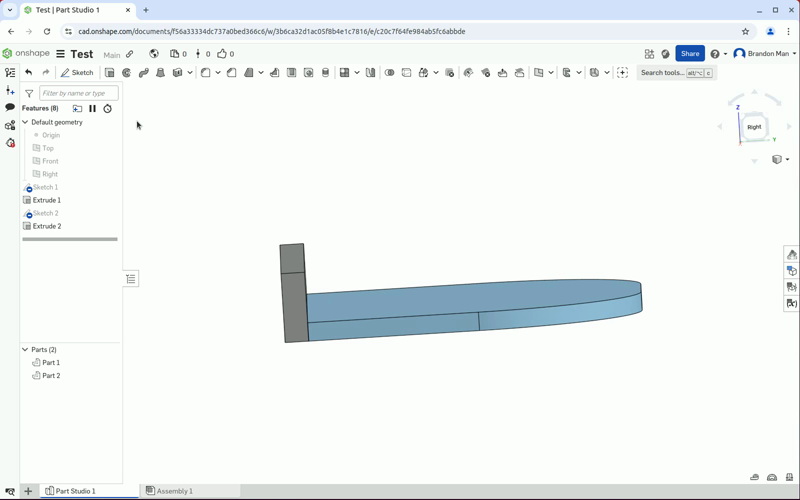
key(right, 3)
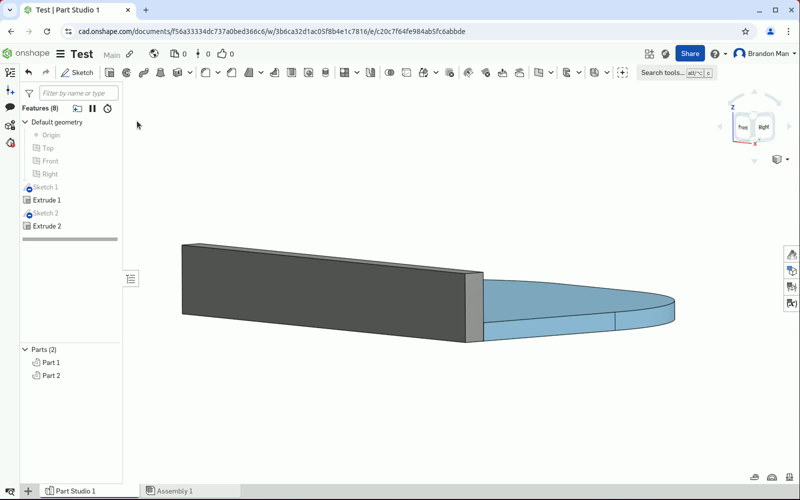
key(down, 3)
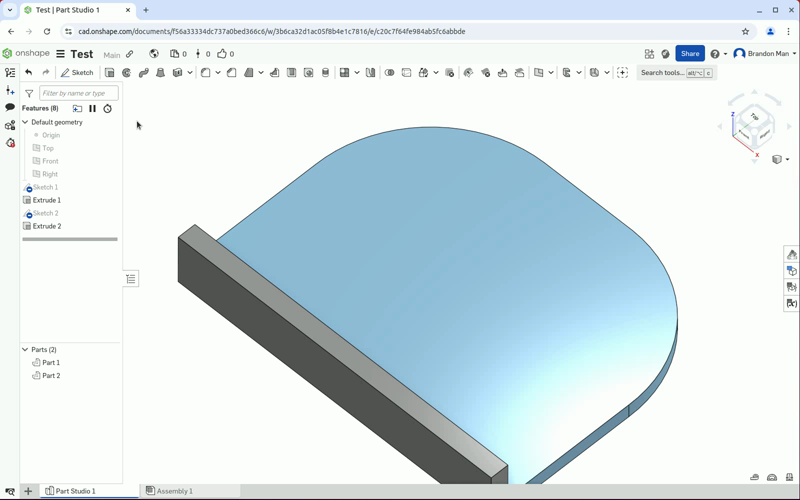
mouse_move(73, 189)
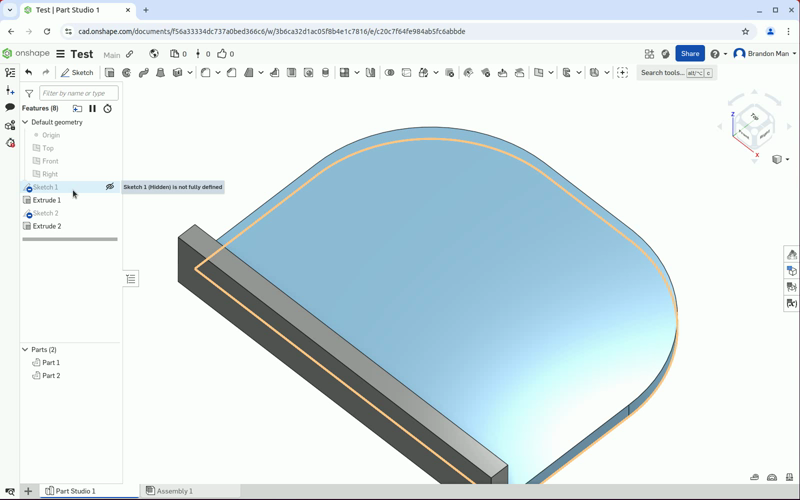
click(73, 189)